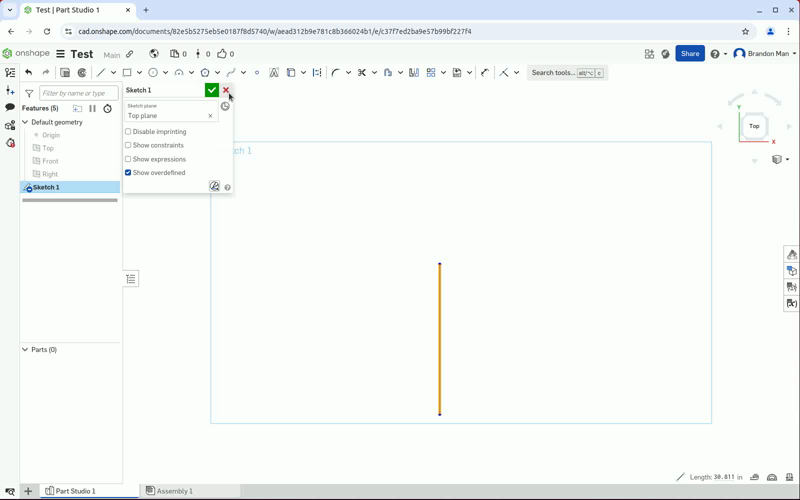
key(shift+h)
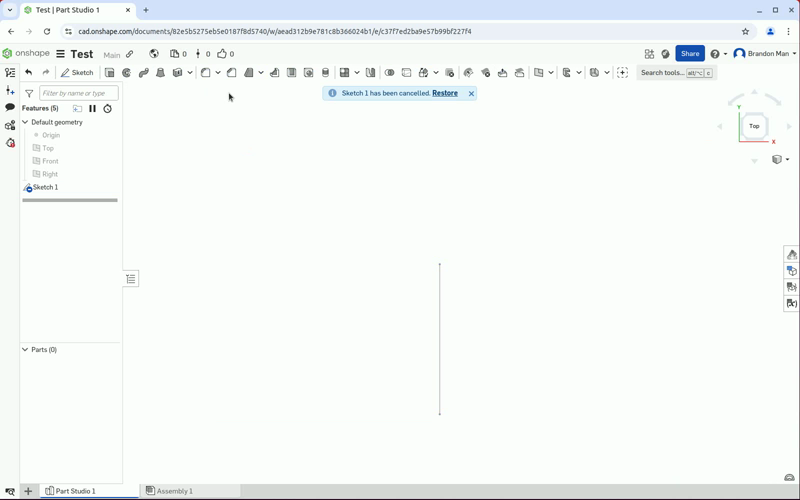
key(shift+s)
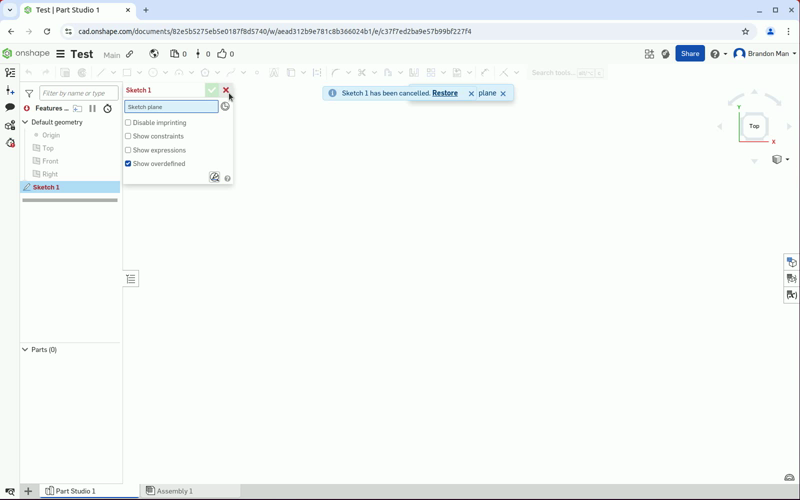
mouse_move(73, 150)
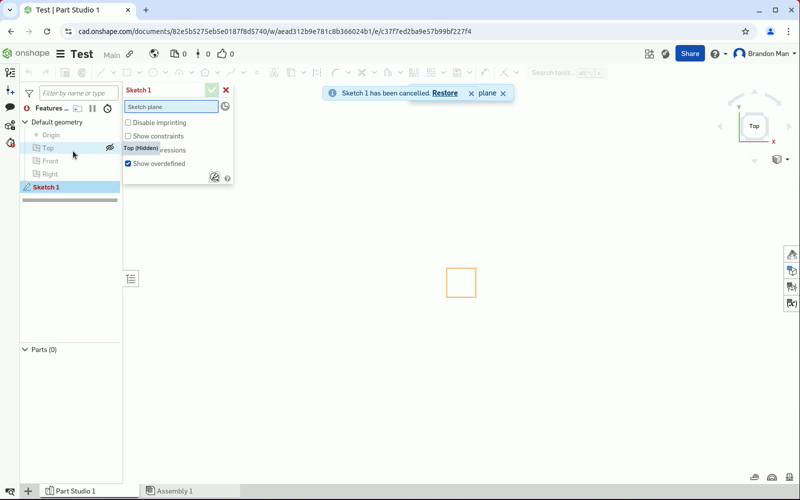
click(73, 150)
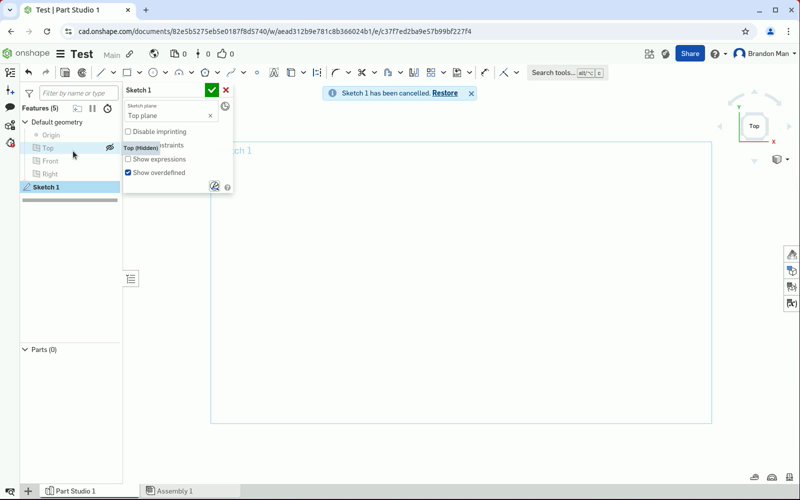
mouse_move(73, 352)
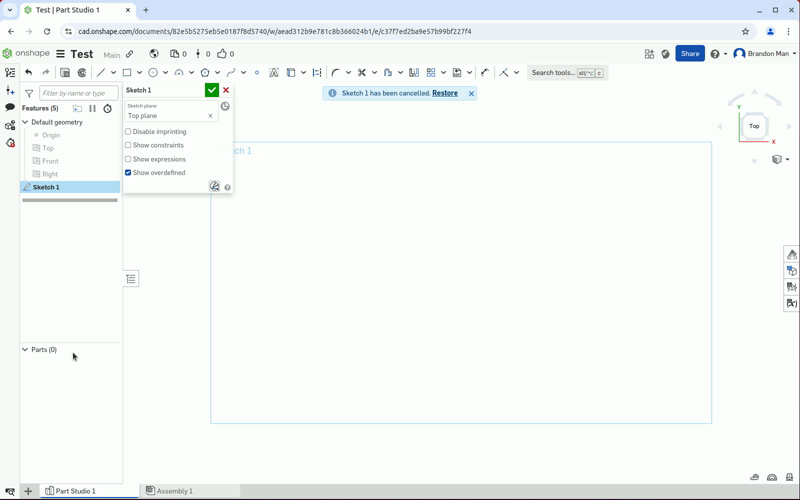
key(y)
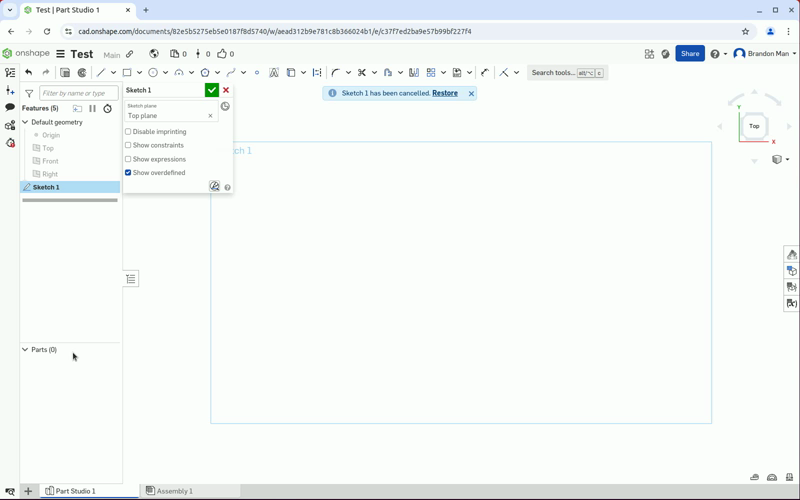
key(a)
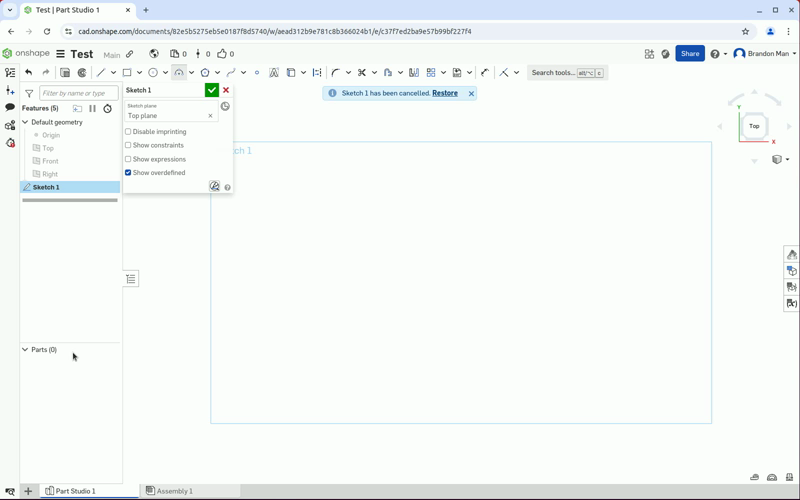
key_down(shift)
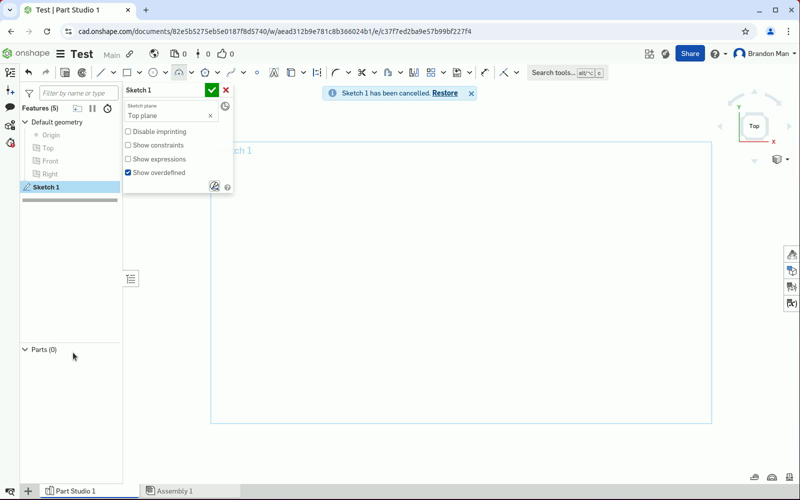
mouse_move(514, 266)
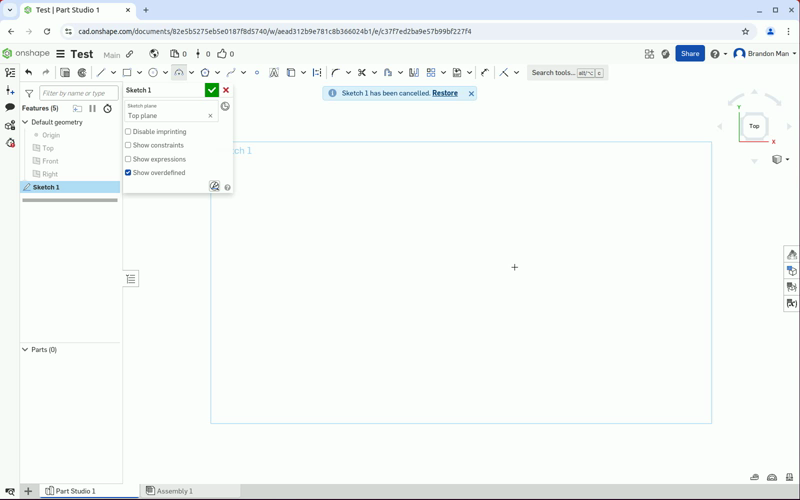
click(514, 266)
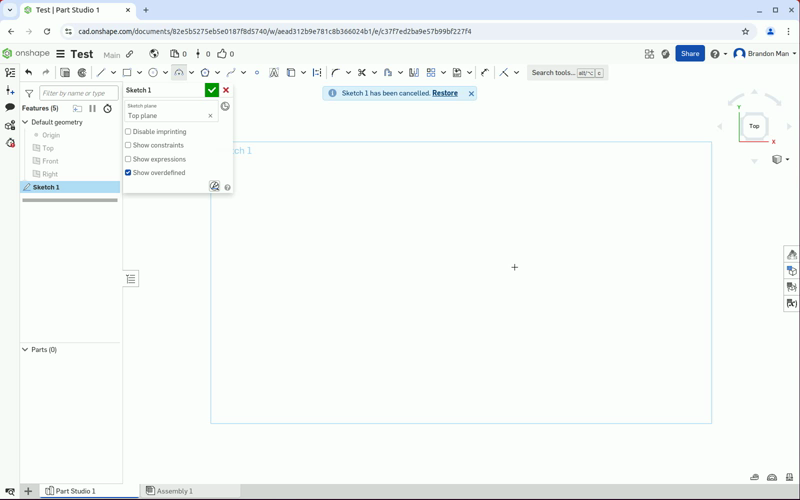
key_up(shift)
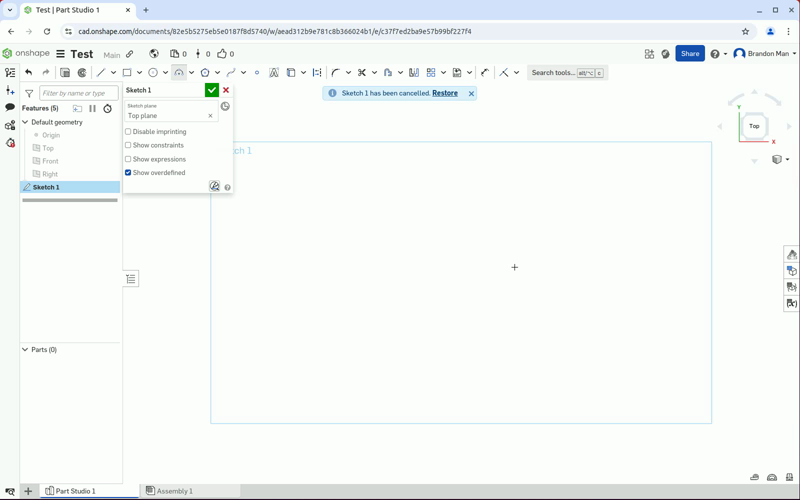
key_down(shift)
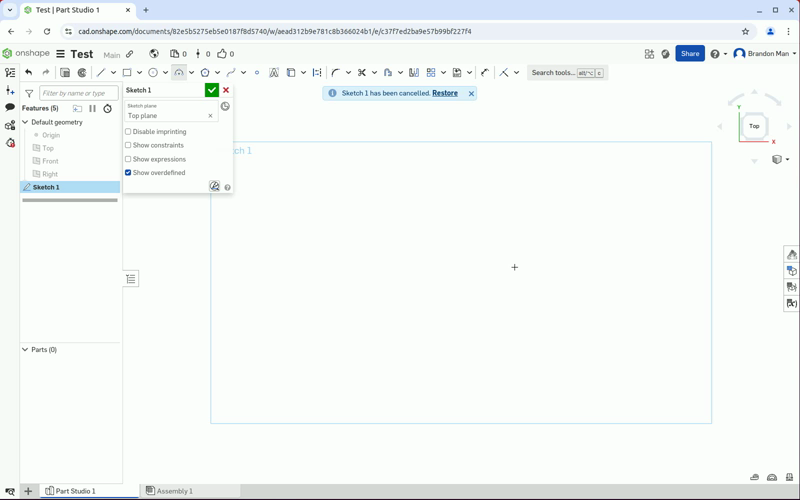
mouse_move(516, 283)
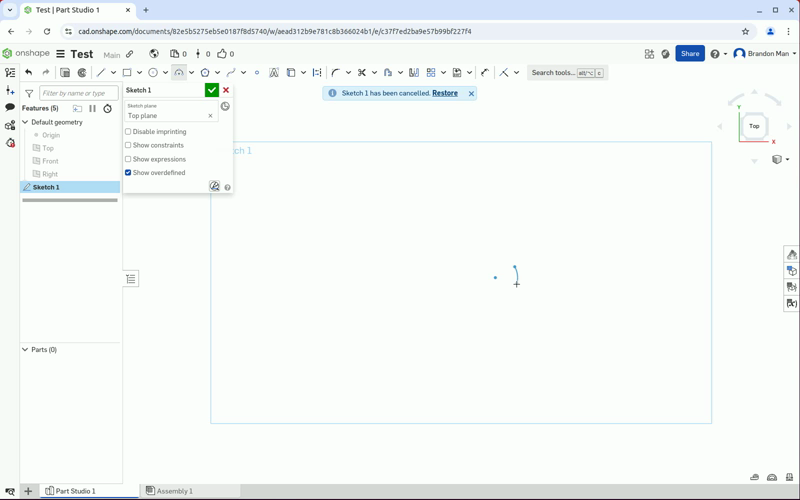
click(516, 283)
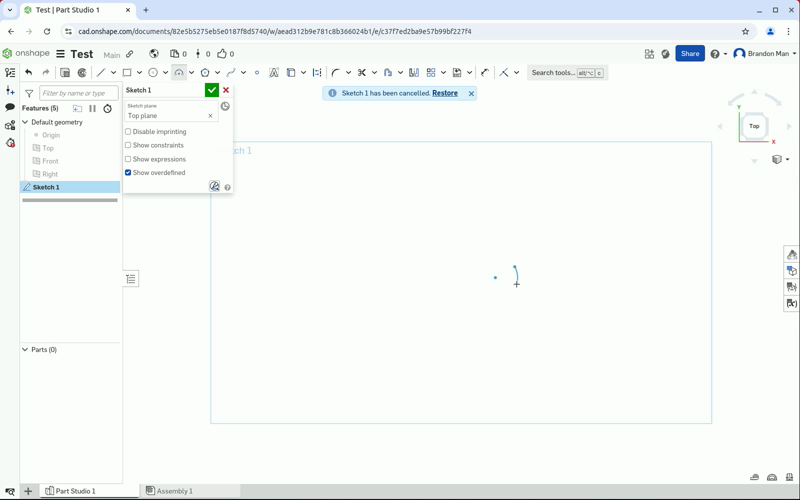
mouse_move(397, 291)
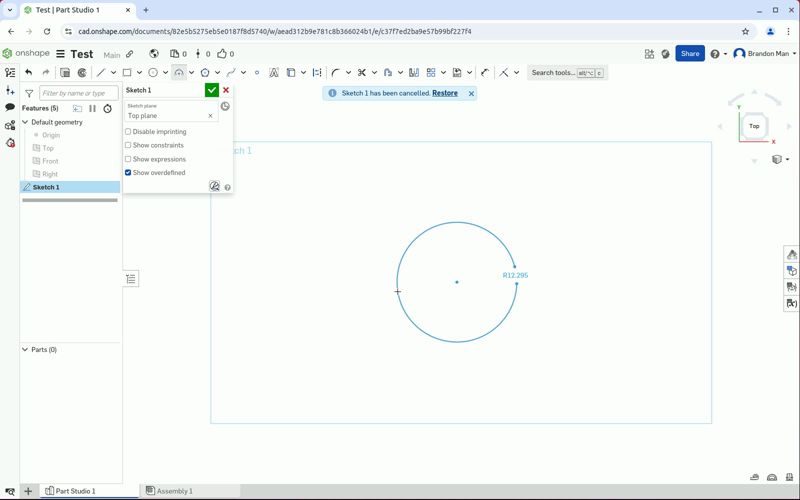
click(397, 291)
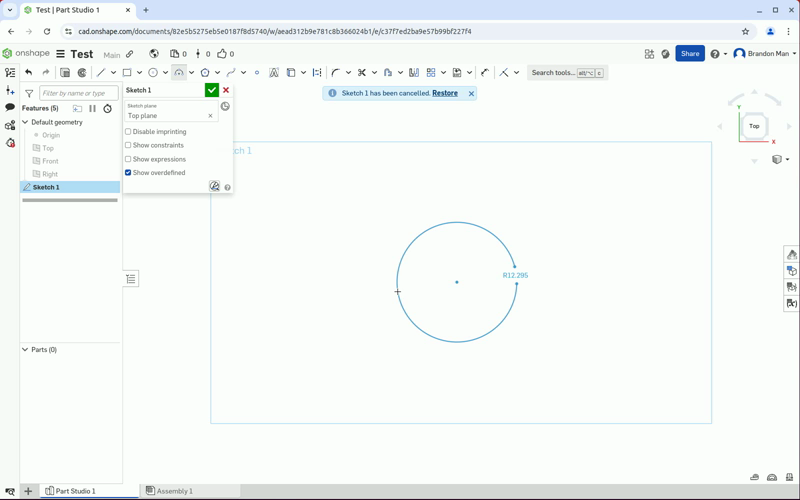
key_up(shift)
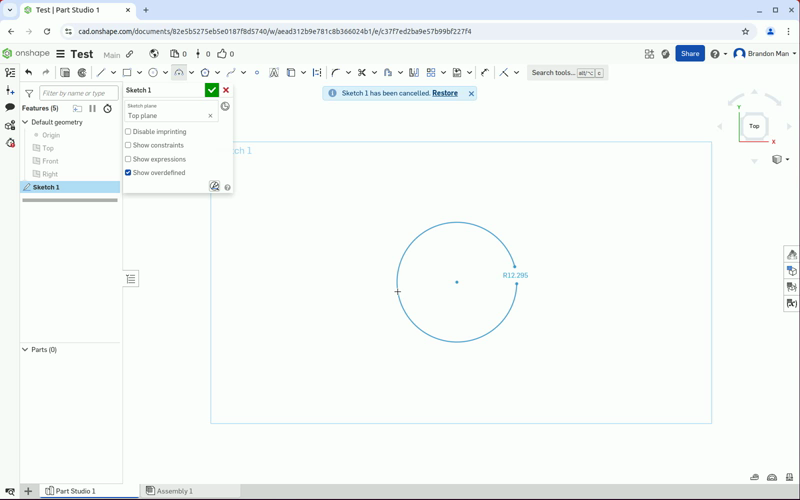
key(esc)
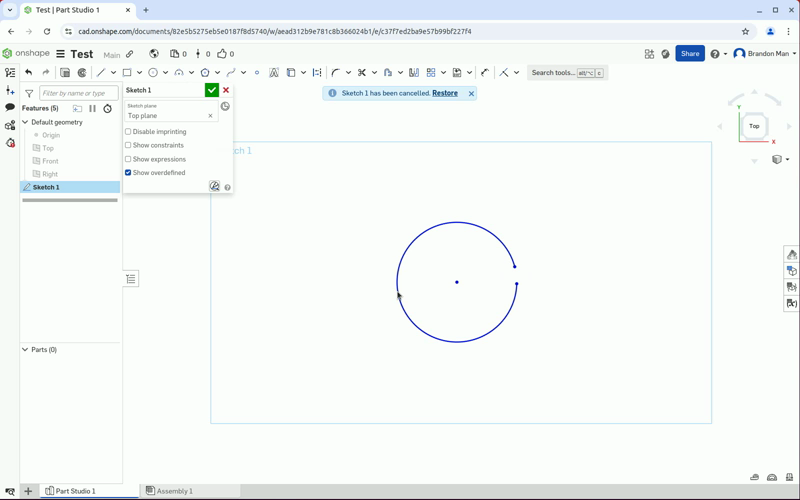
key(l)
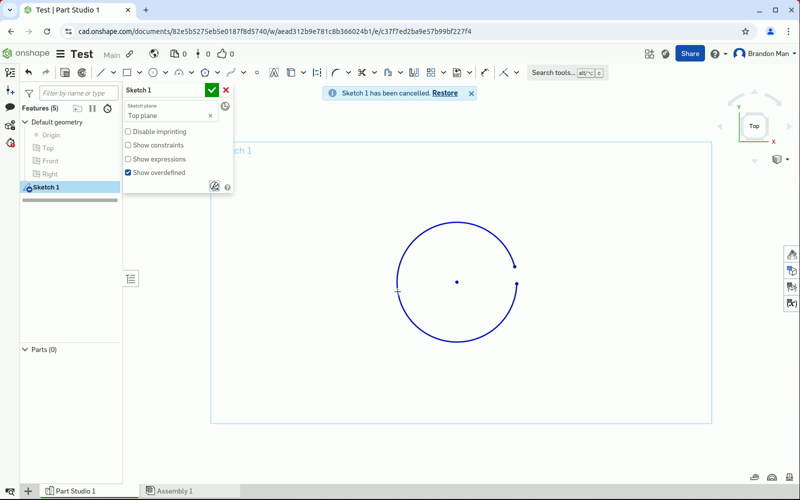
mouse_move(516, 283)
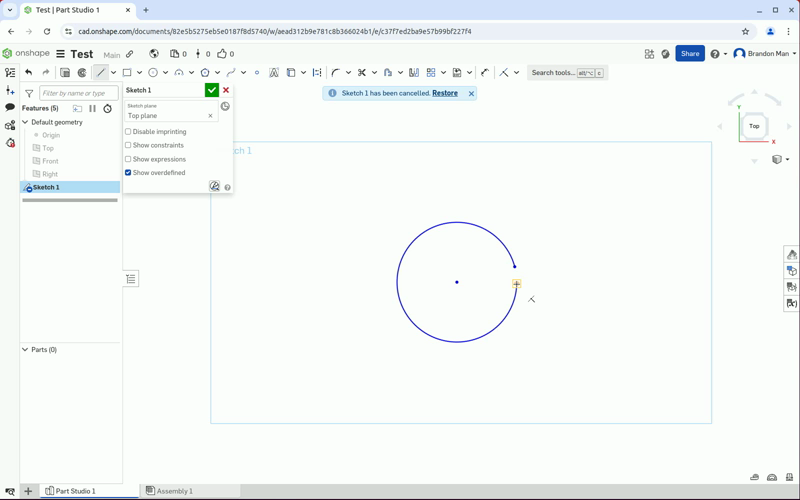
click(516, 283)
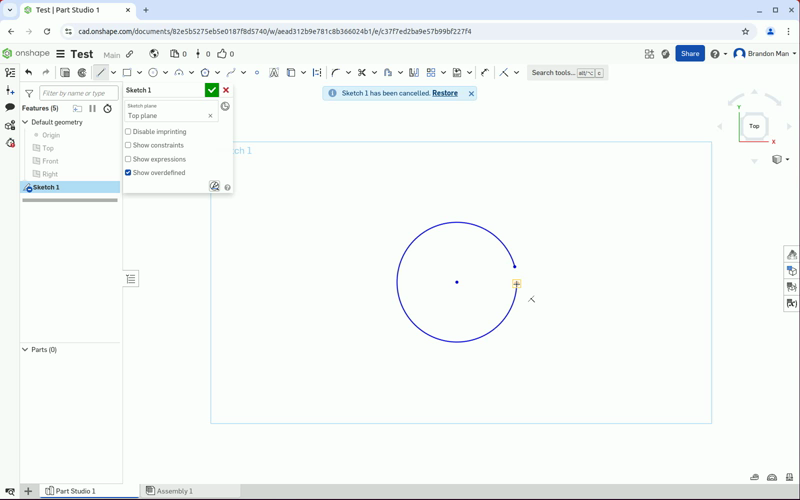
key_down(shift)
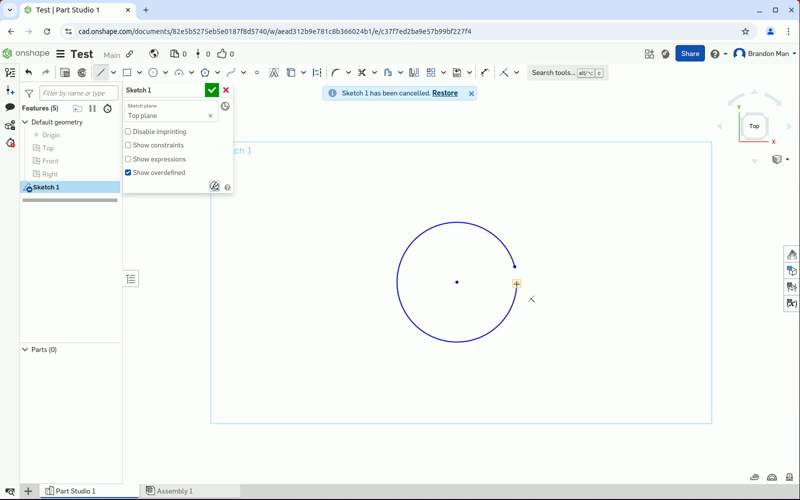
mouse_move(546, 283)
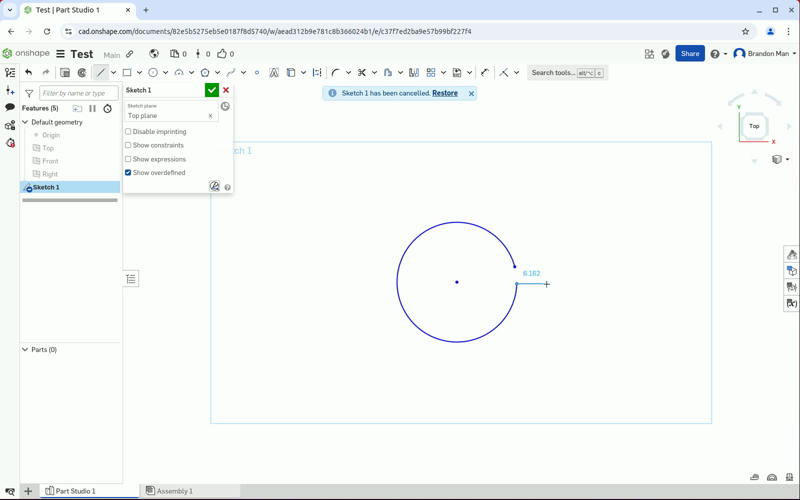
mouse_move(540, 283)
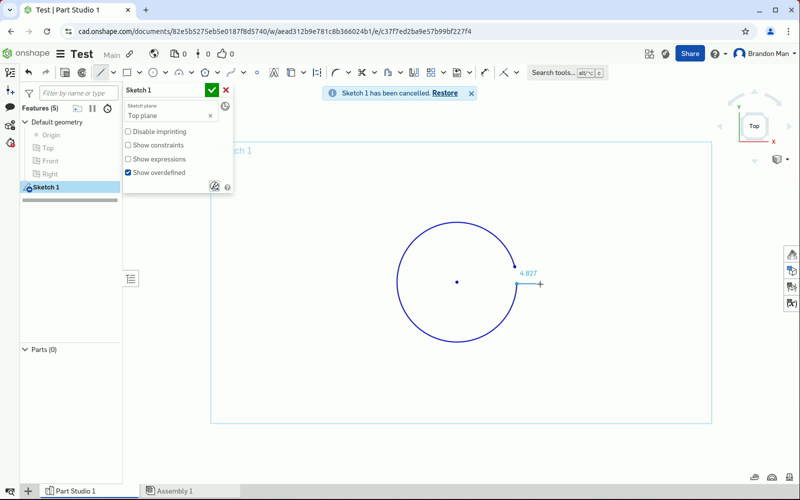
click(540, 283)
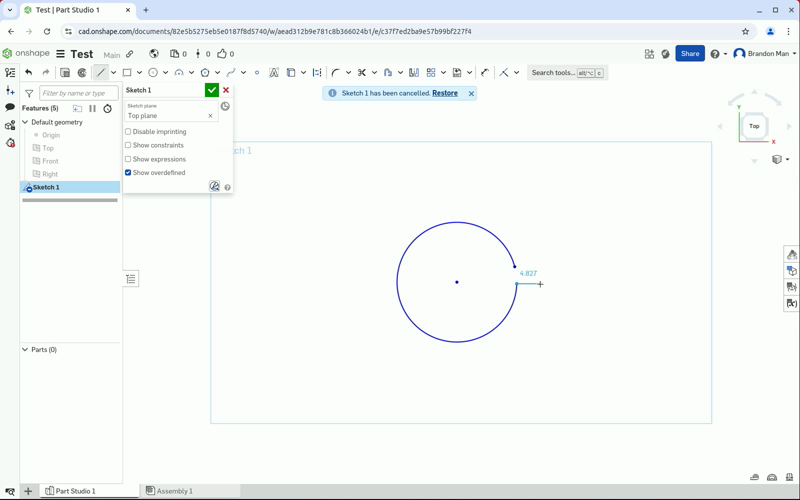
key_up(shift)
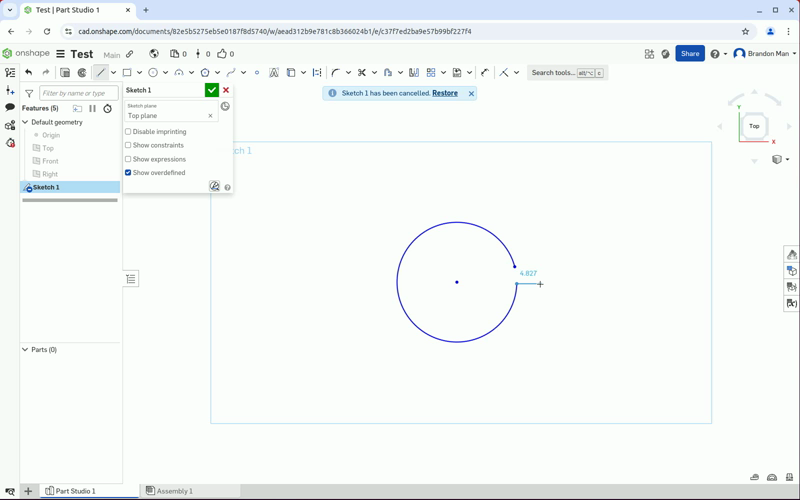
key_down(shift)
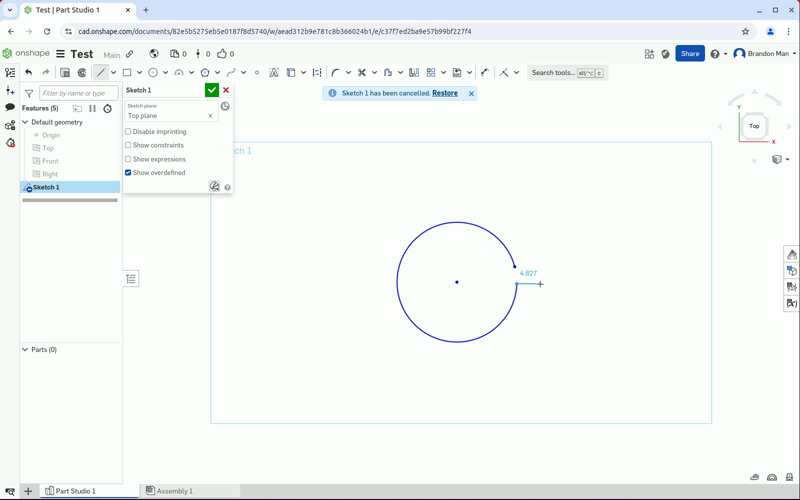
mouse_move(570, 283)
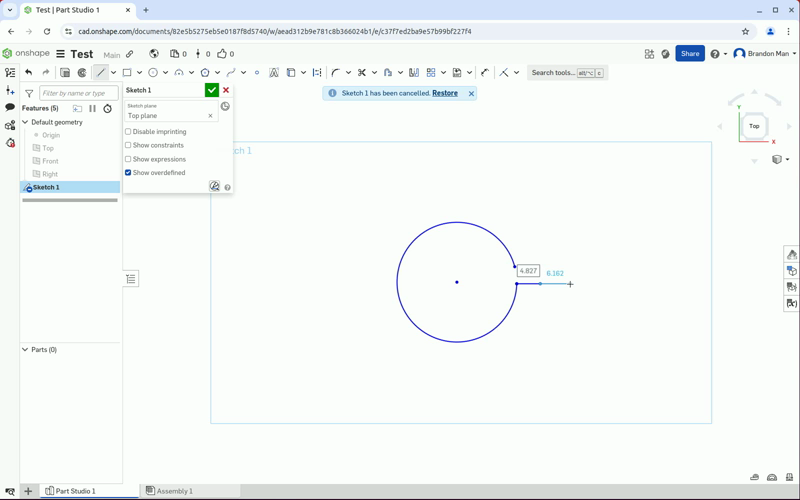
mouse_move(540, 266)
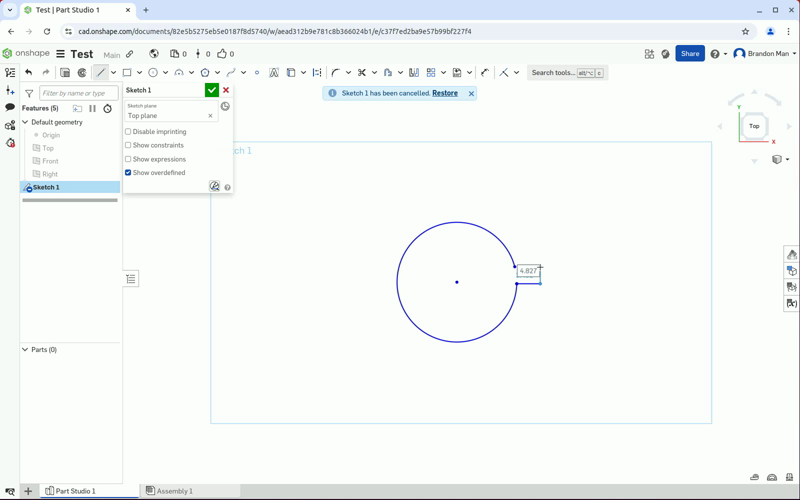
click(540, 266)
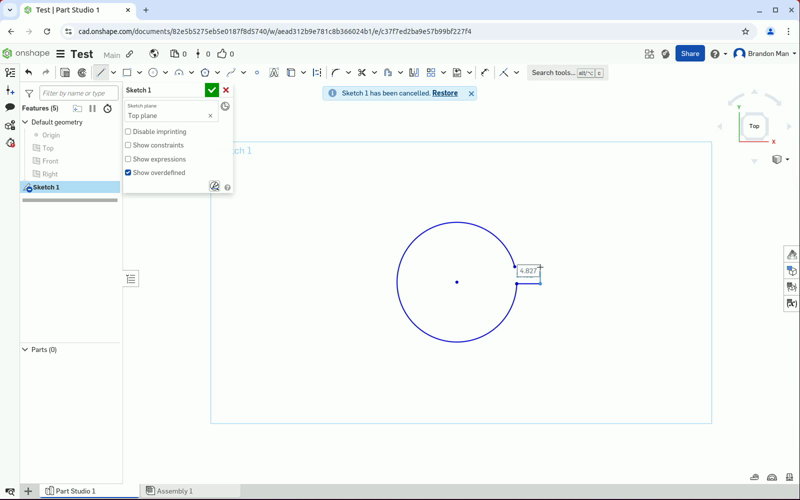
key_up(shift)
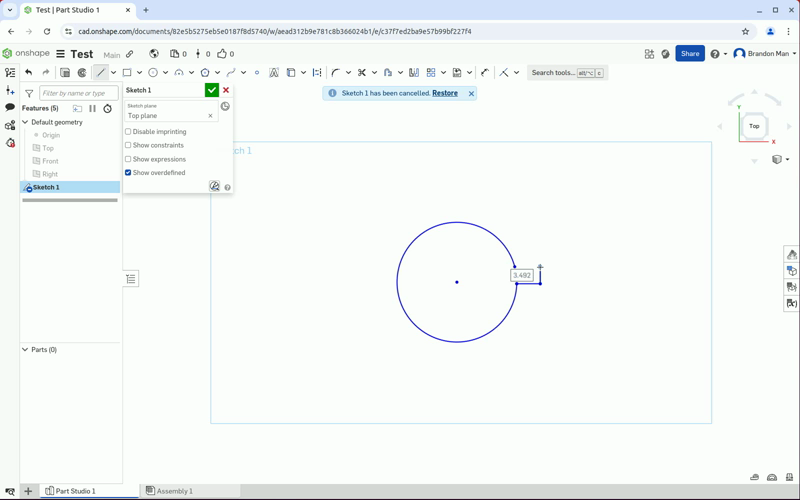
mouse_move(570, 266)
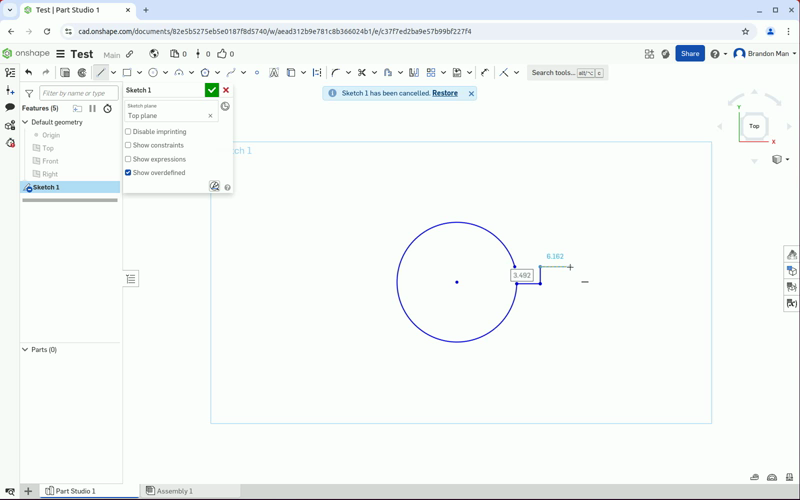
key_down(shift)
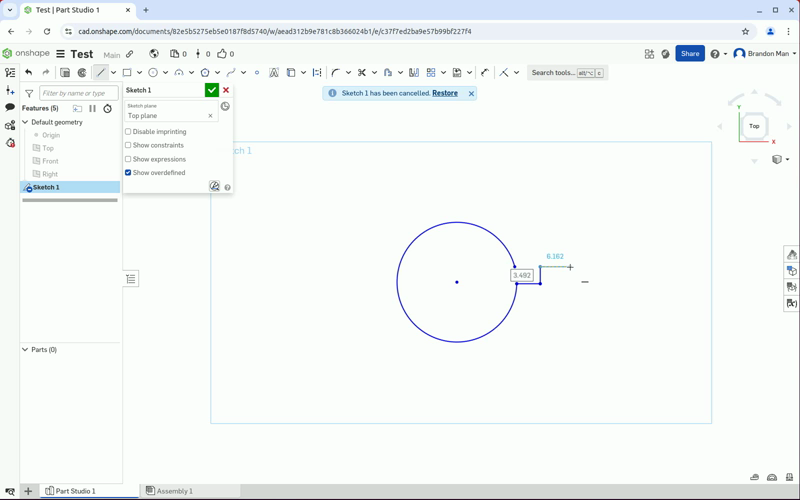
mouse_move(514, 266)
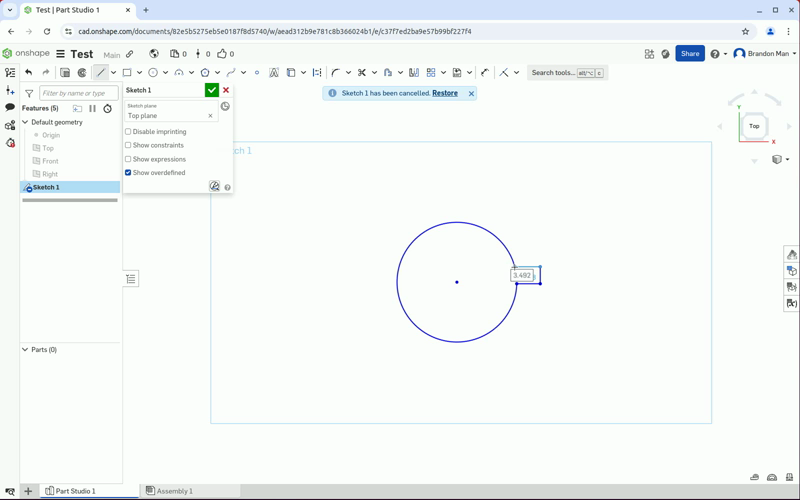
key_up(shift)
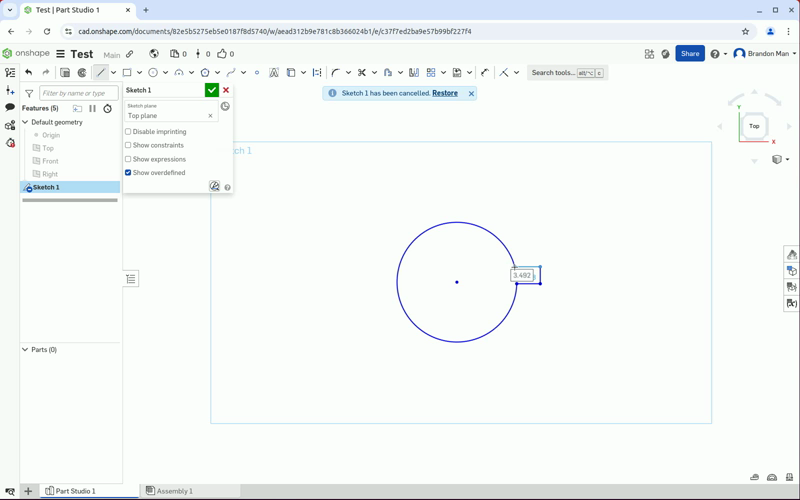
click(514, 266)
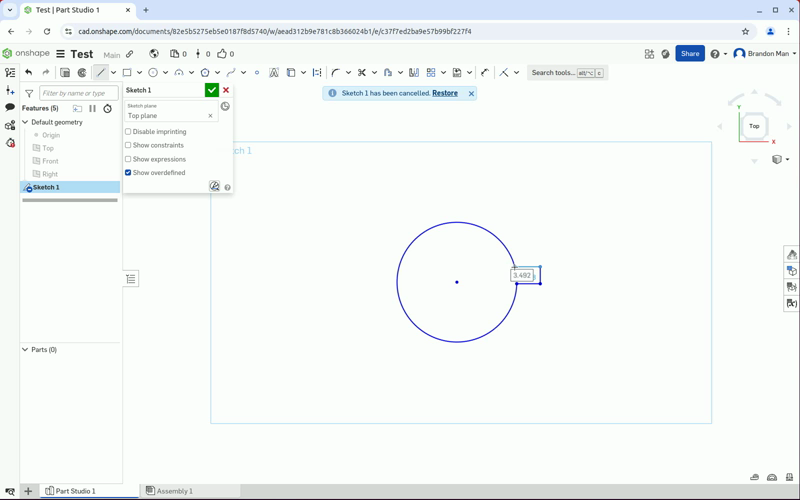
key(esc)
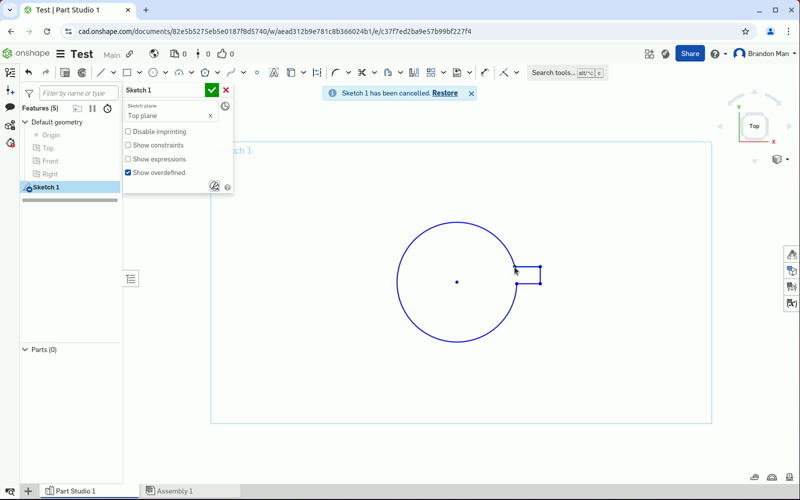
key(l)
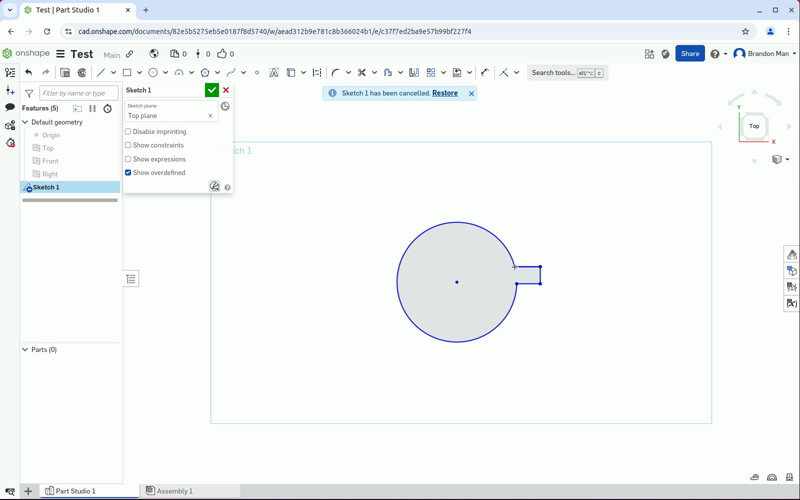
key_down(shift)
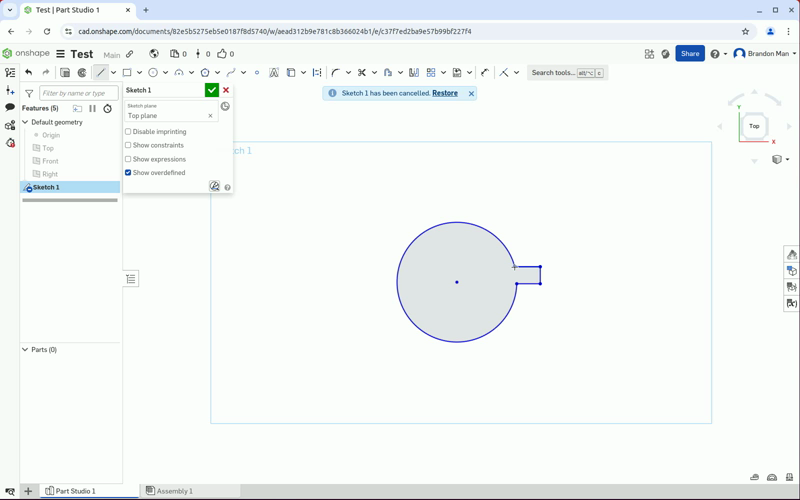
mouse_move(448, 294)
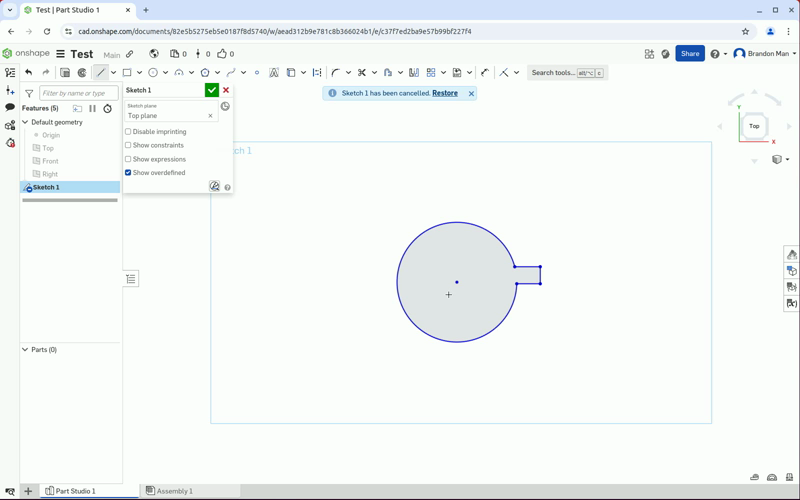
click(448, 294)
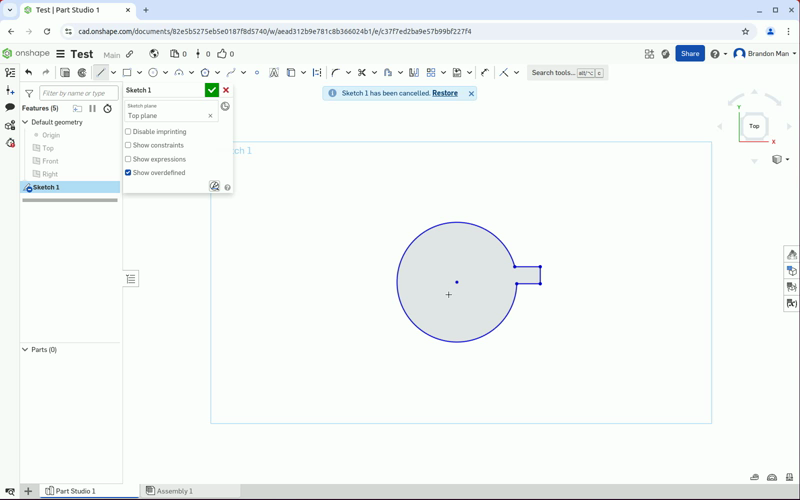
key_up(shift)
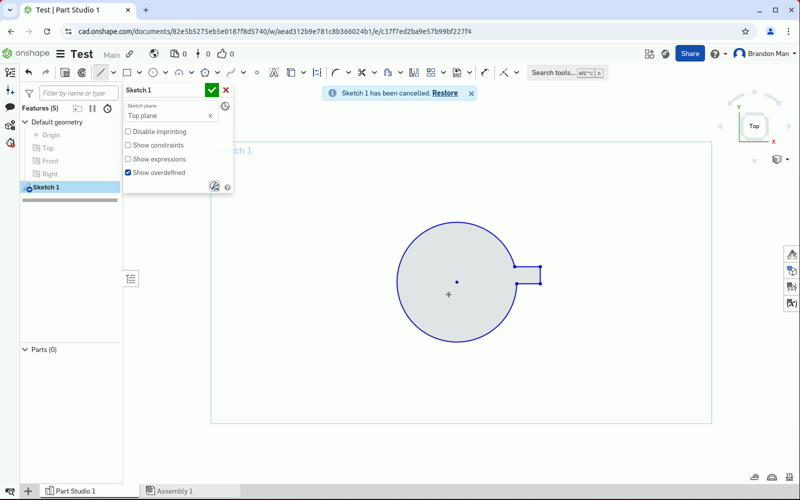
key_down(shift)
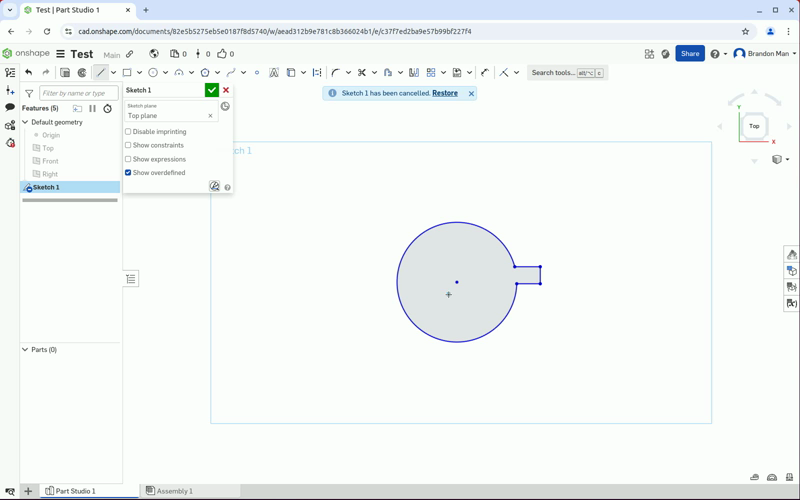
mouse_move(478, 294)
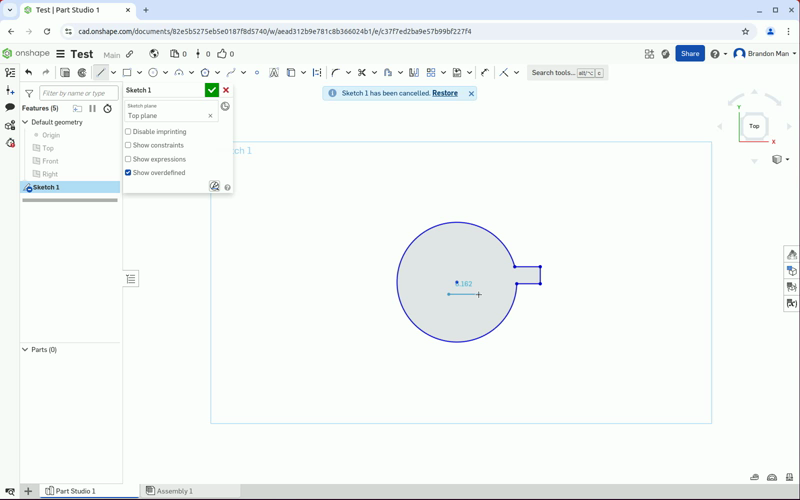
mouse_move(461, 294)
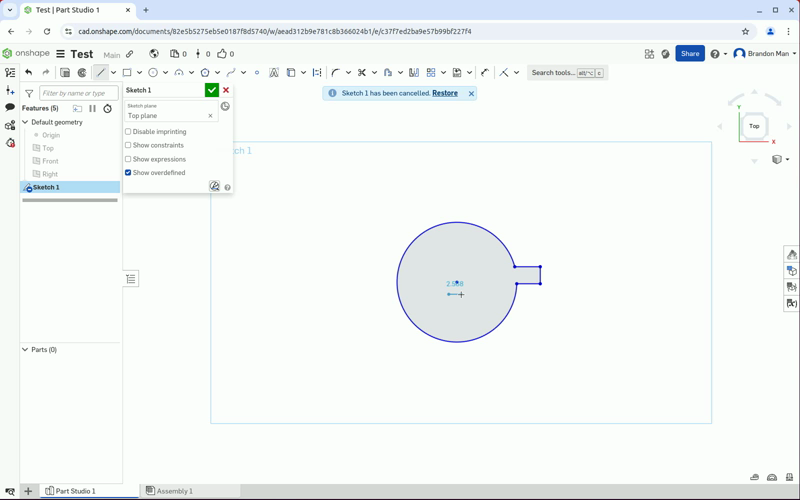
click(461, 294)
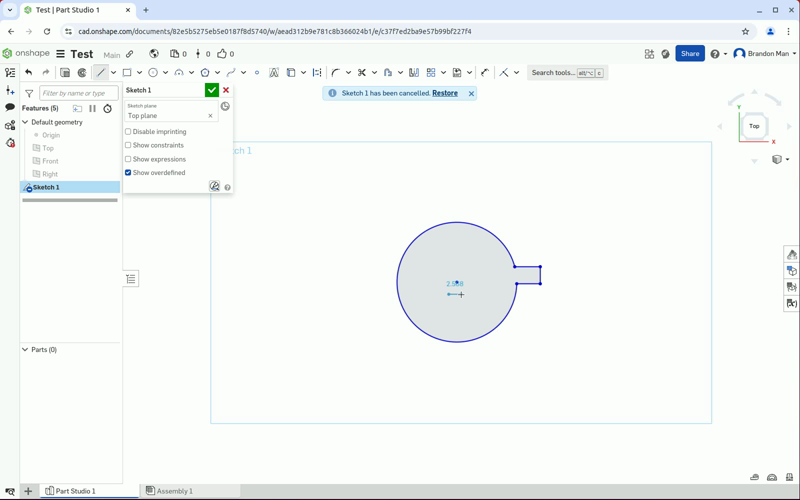
key_up(shift)
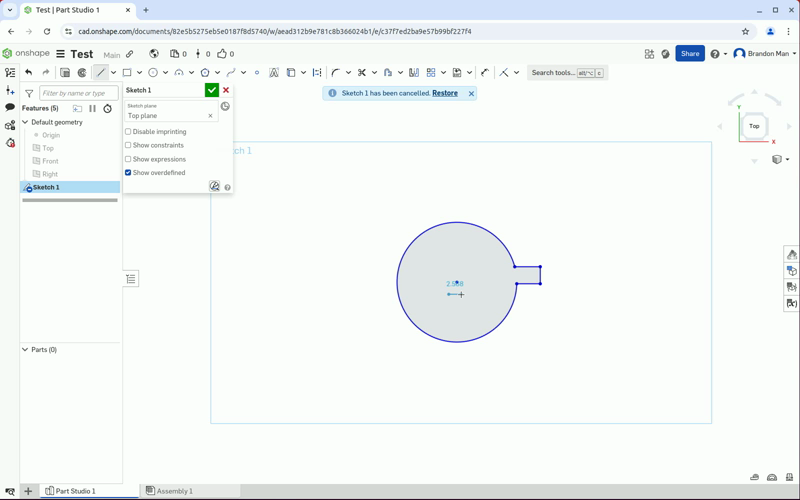
key_down(shift)
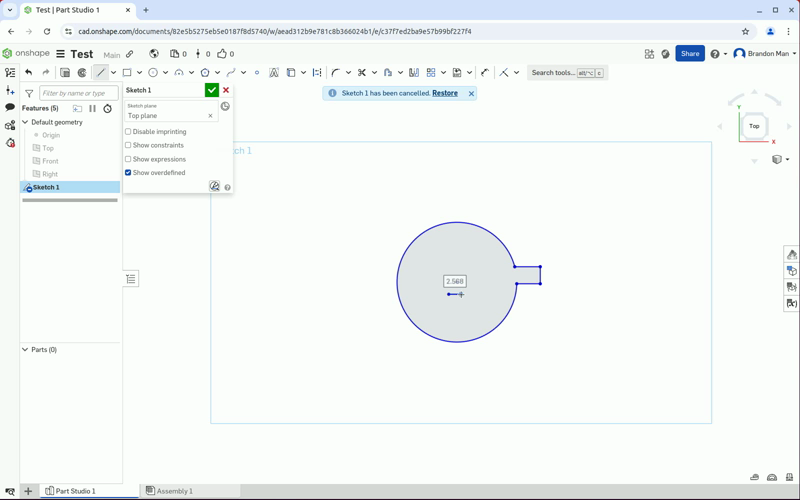
mouse_move(491, 294)
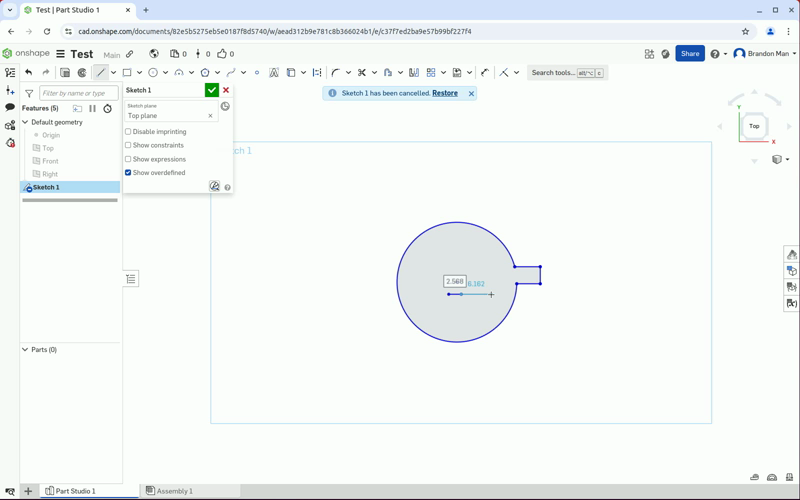
mouse_move(472, 294)
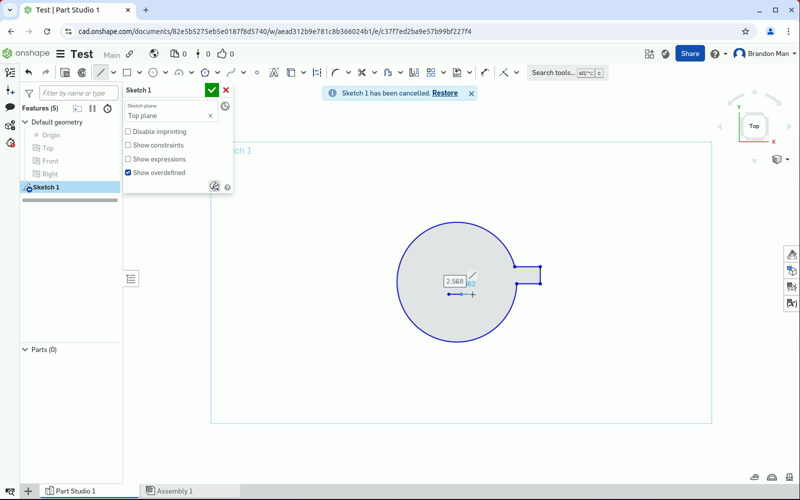
click(472, 294)
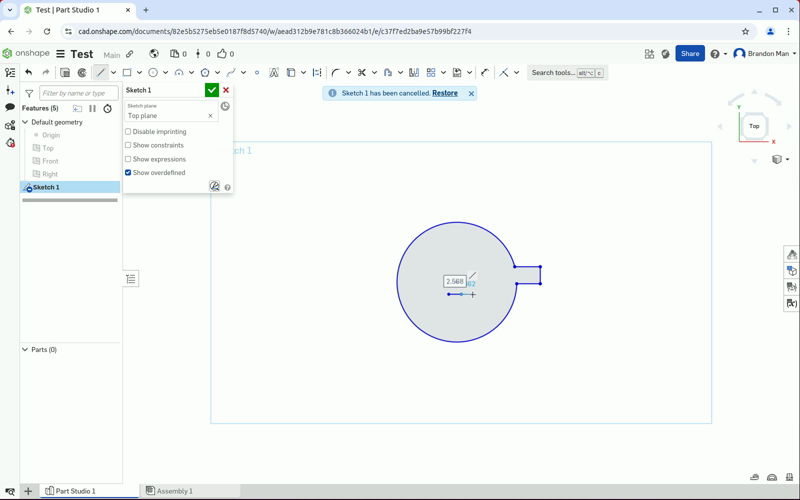
key_up(shift)
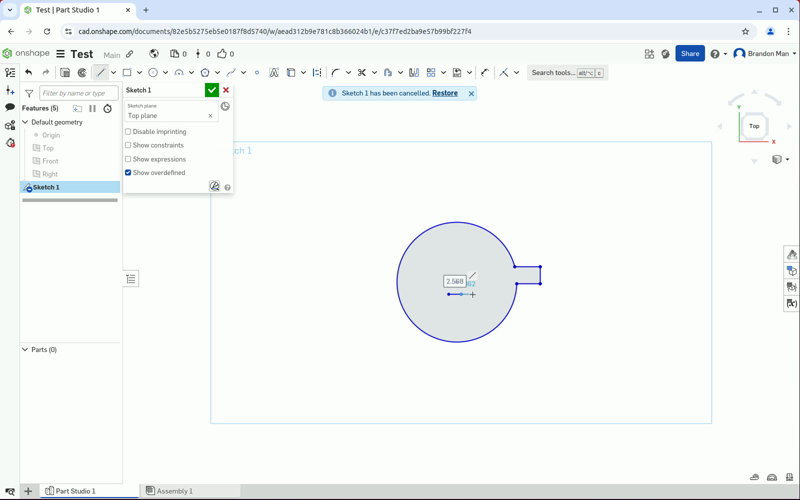
key(esc)
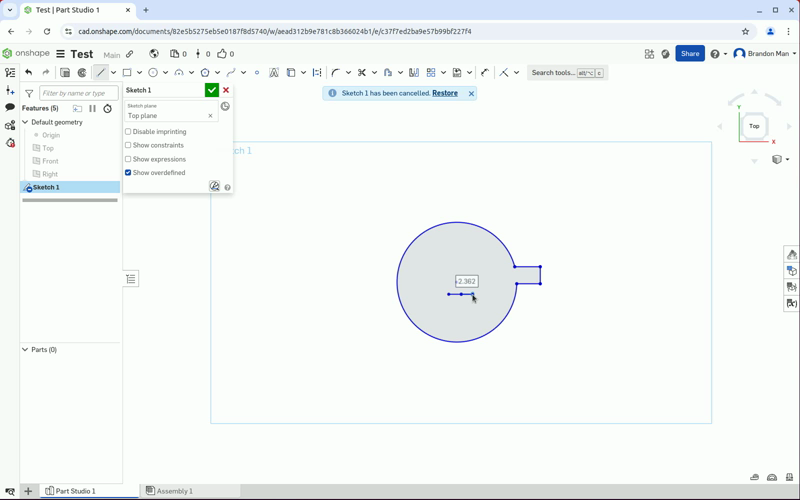
key(a)
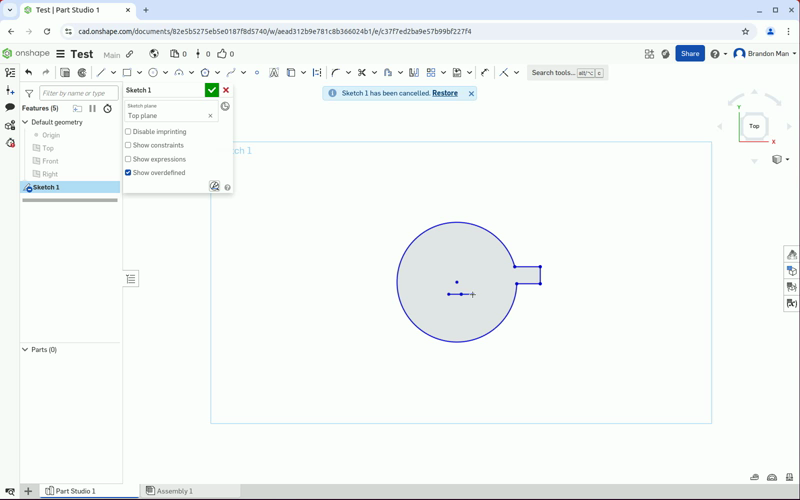
mouse_move(472, 294)
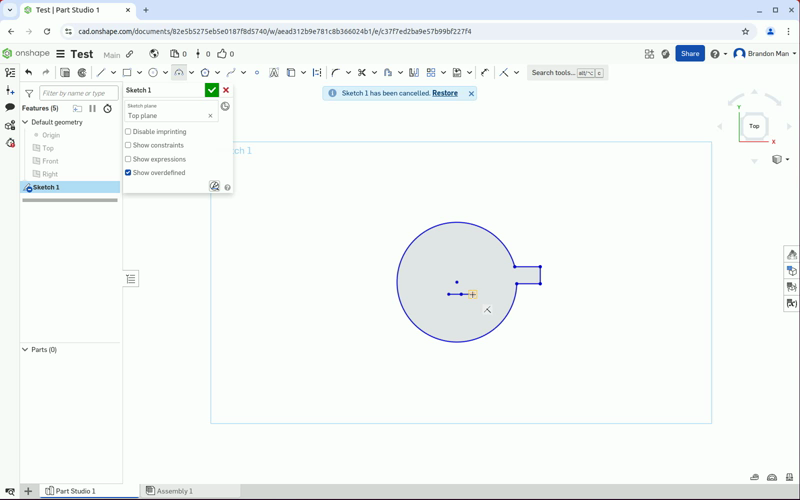
click(472, 294)
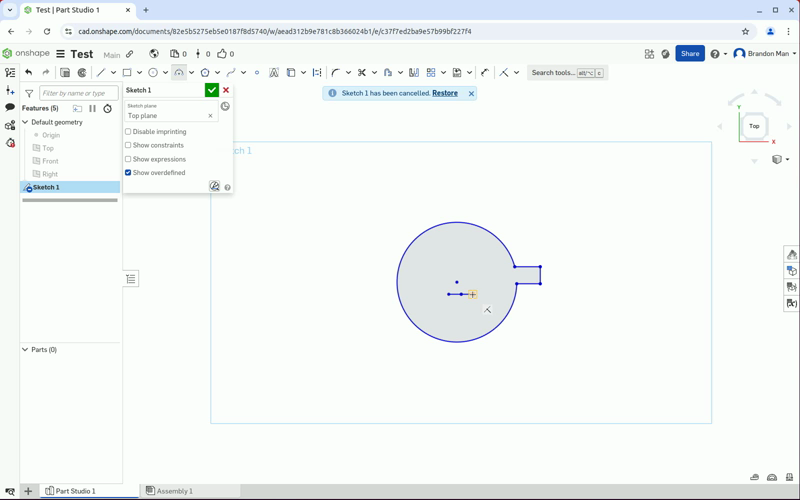
mouse_move(448, 294)
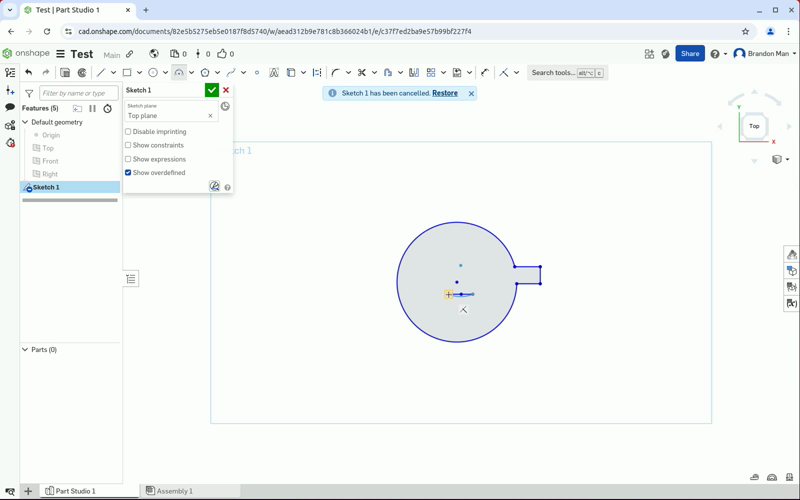
click(448, 294)
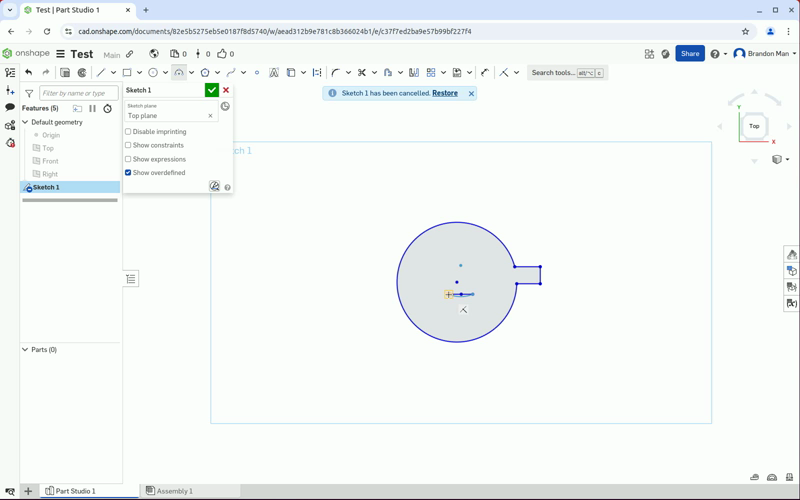
key_down(shift)
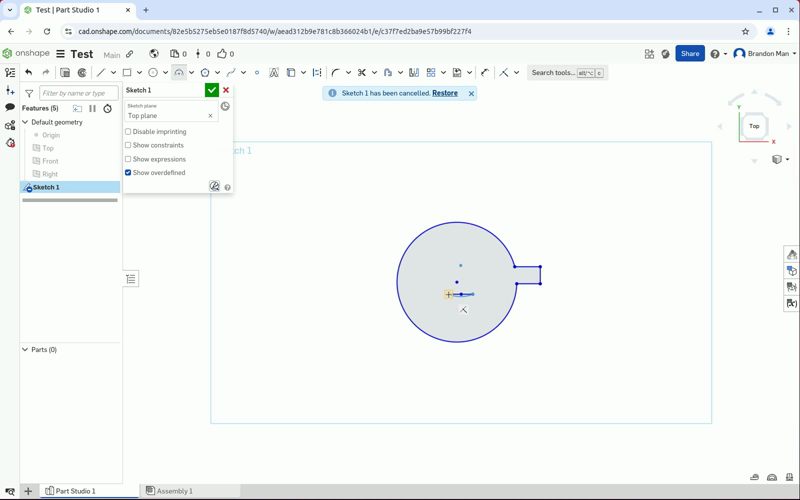
mouse_move(460, 267)
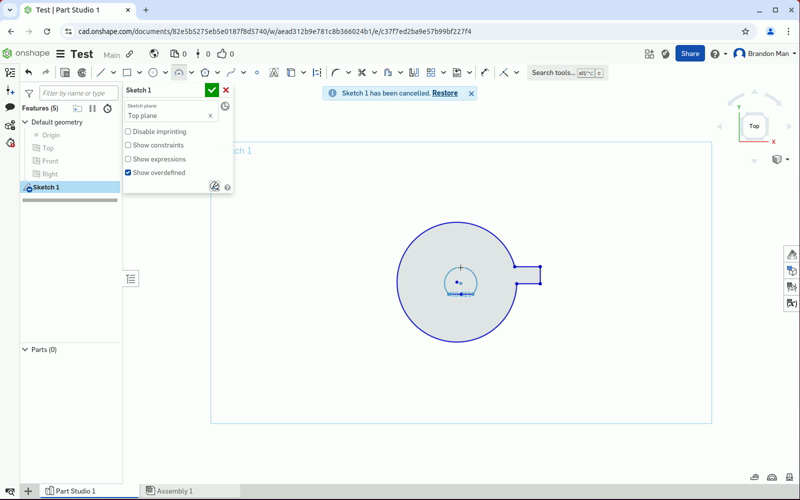
click(460, 267)
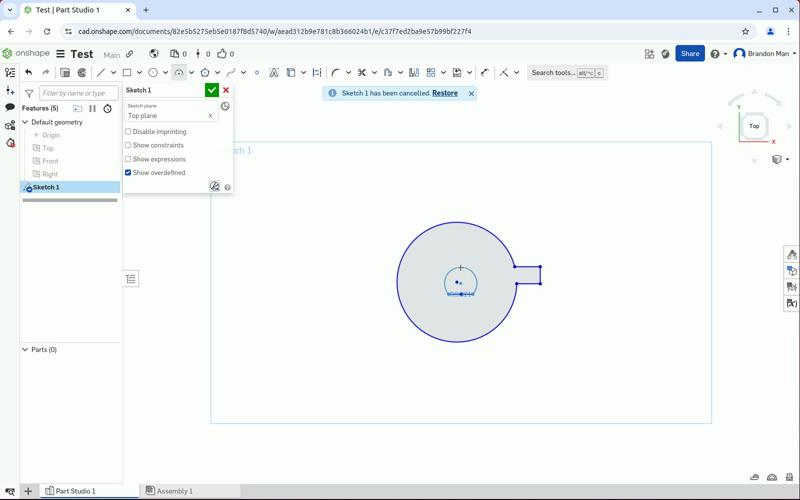
key_up(shift)
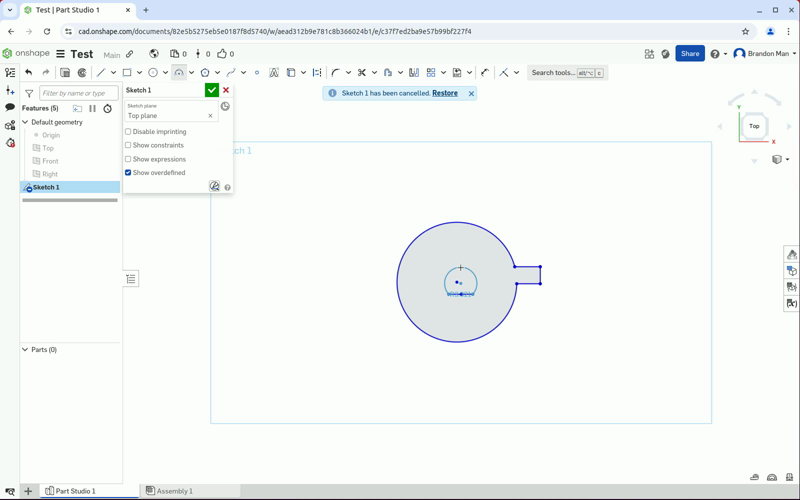
key(esc)
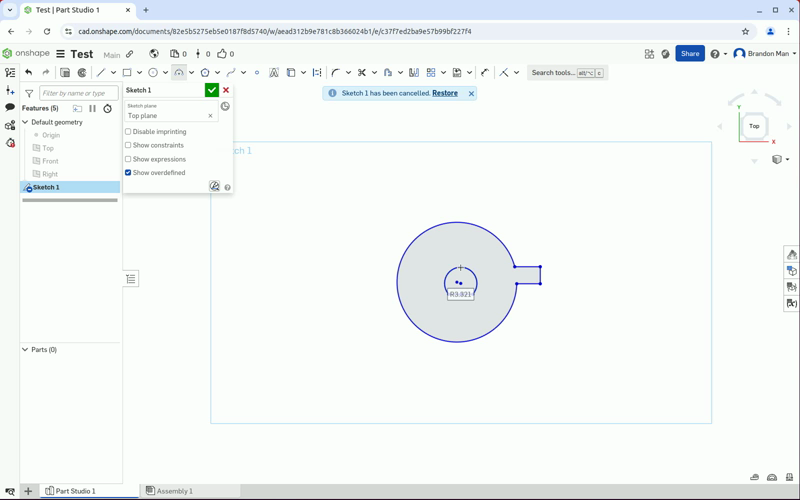
mouse_move(473, 254)
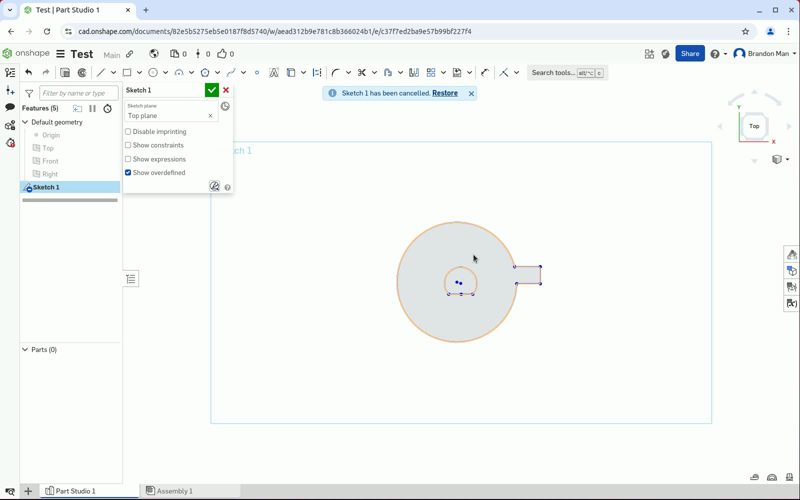
click(473, 254)
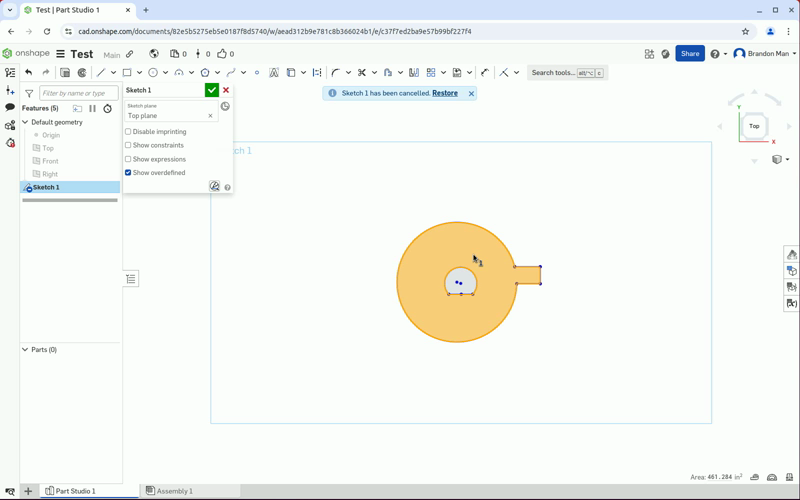
mouse_move(73, 352)
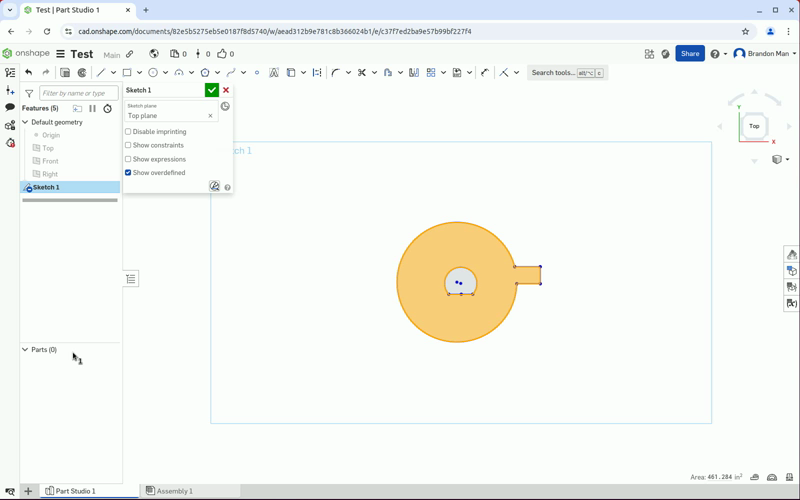
key(shift+y)
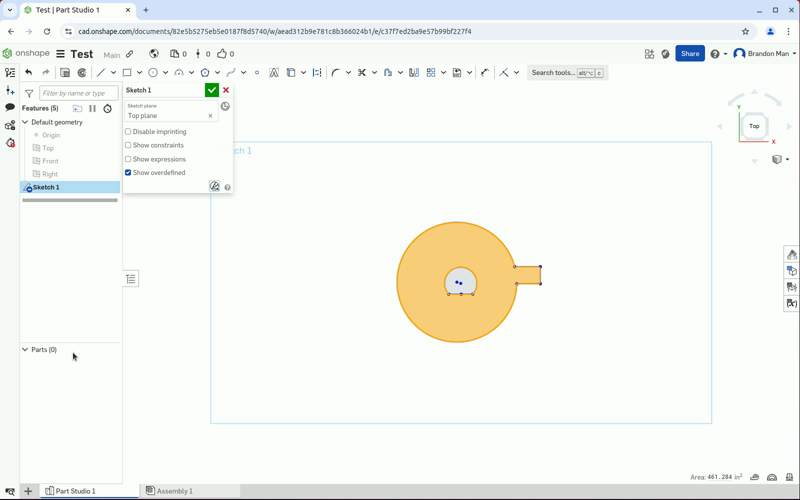
key(shift+e)
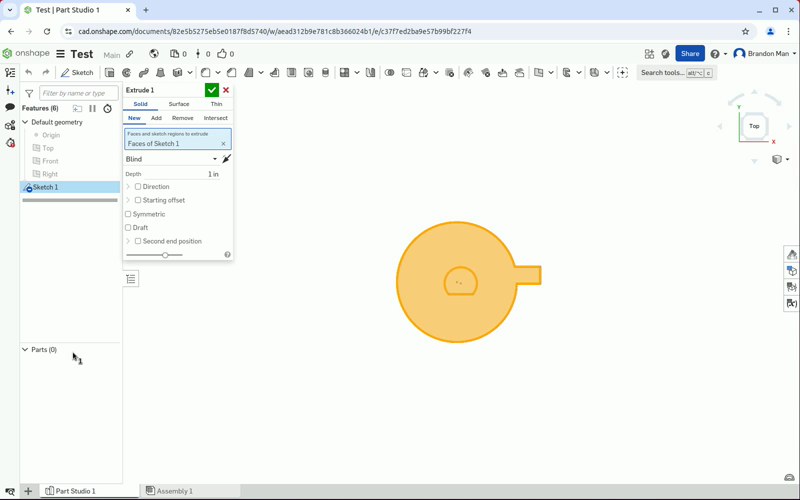
mouse_move(143, 106)
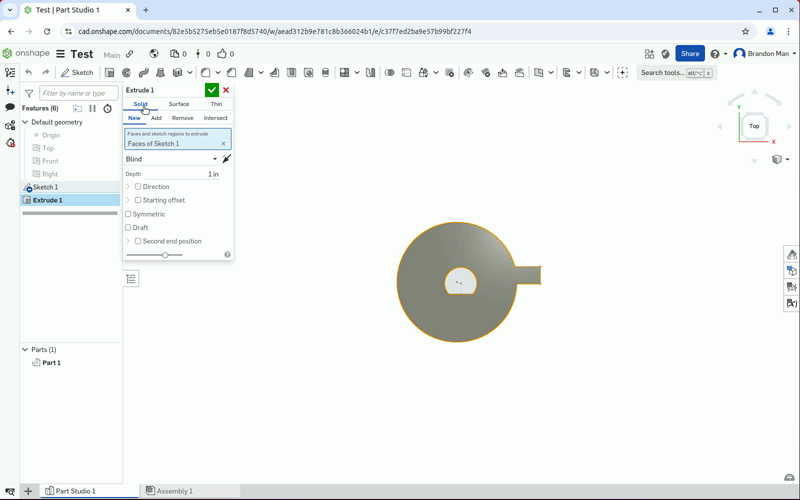
click(143, 106)
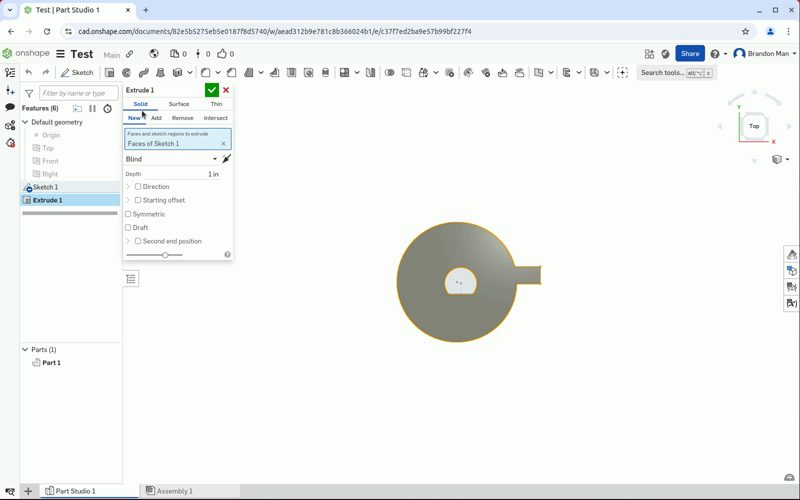
mouse_move(137, 120)
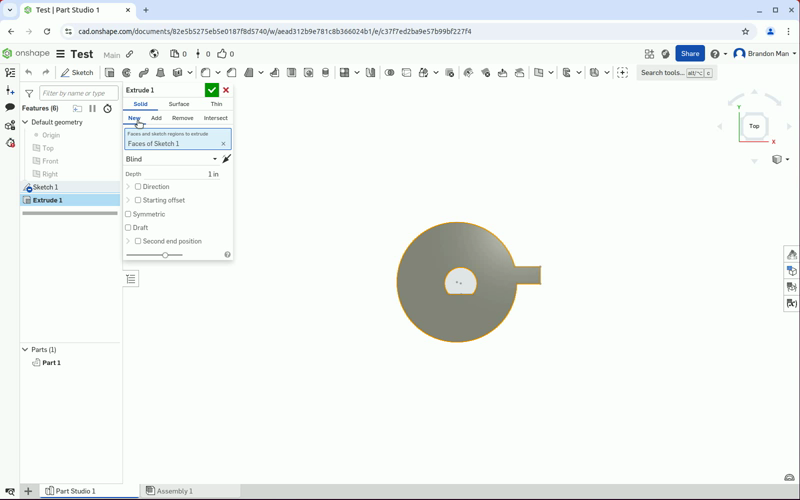
click(137, 120)
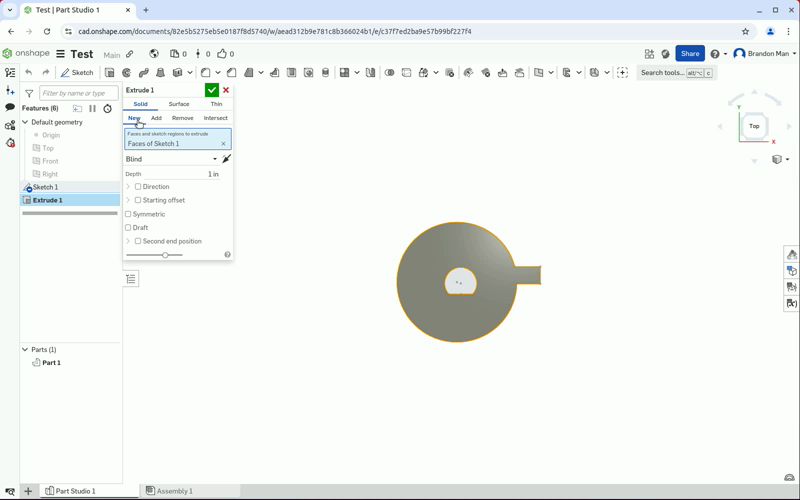
key(tab, 4)
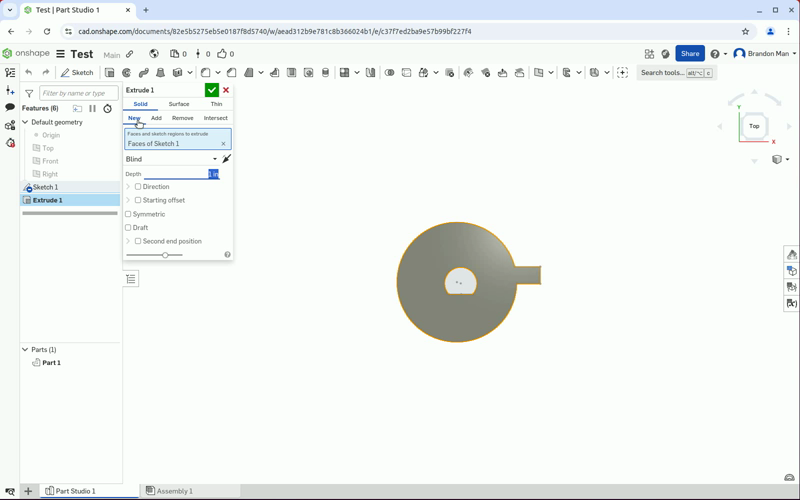
text(23.108)
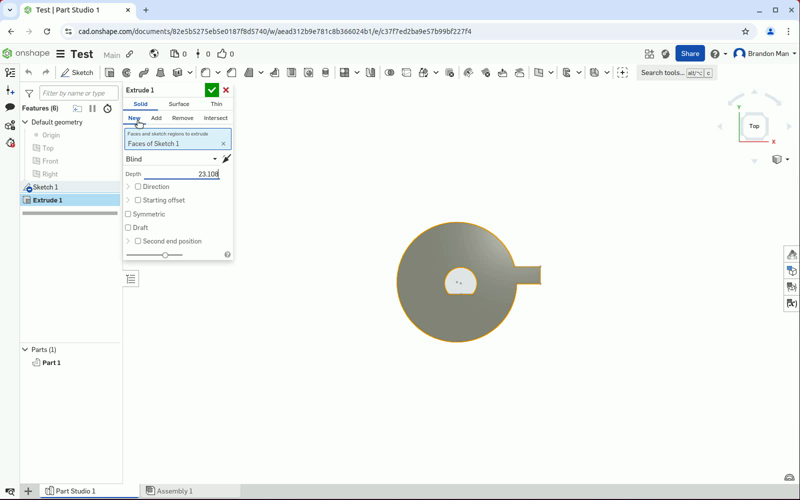
key(enter)
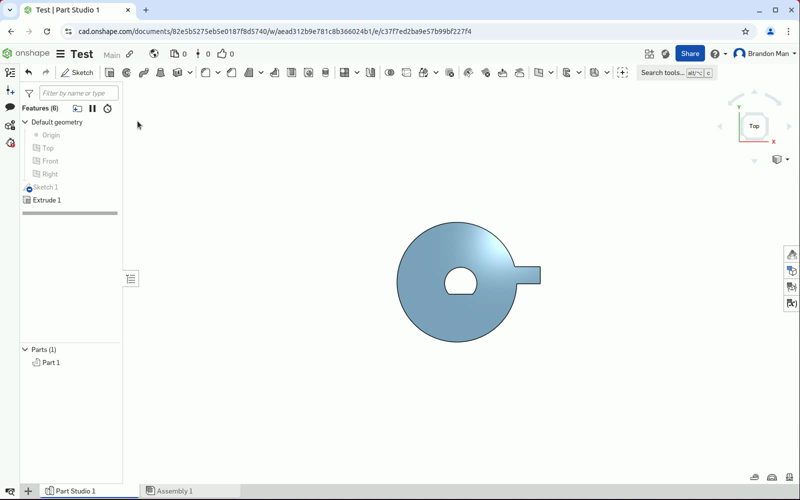
key(shift+h)
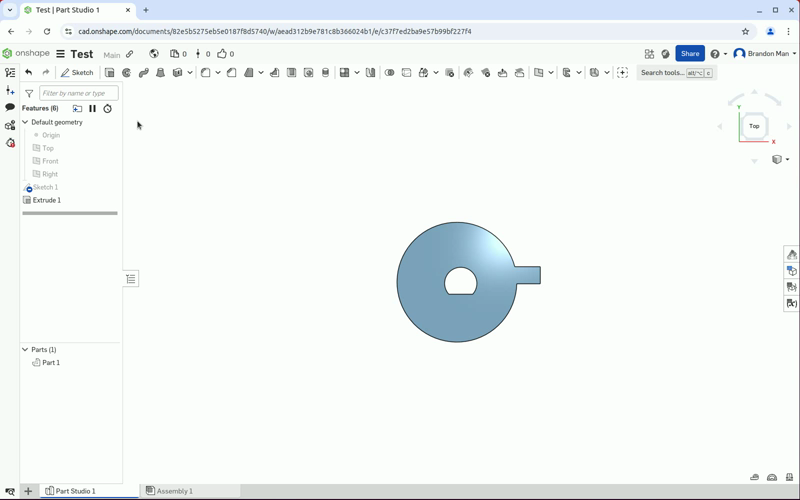
key(shift+h)
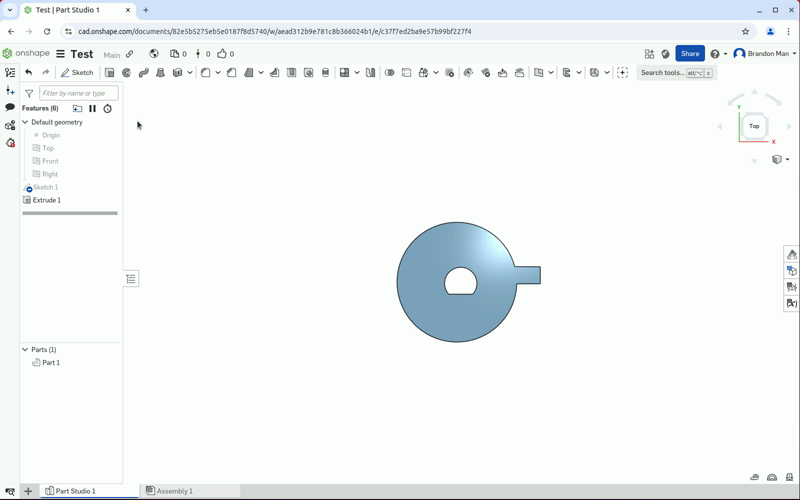
mouse_move(73, 189)
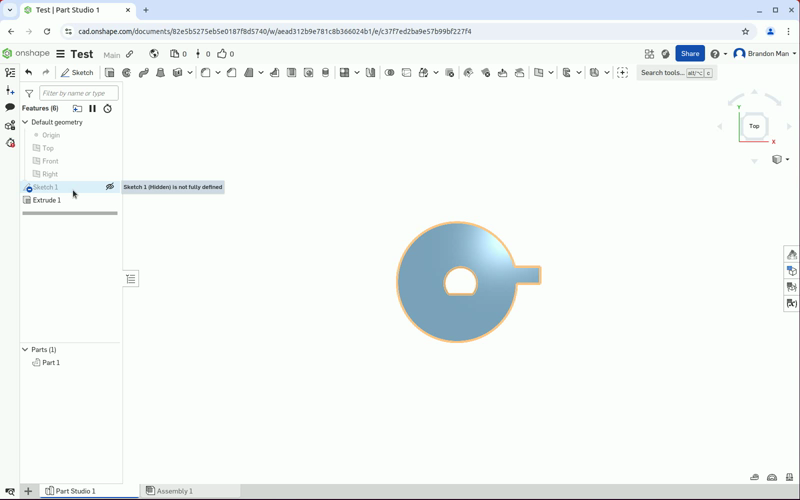
click(73, 189)
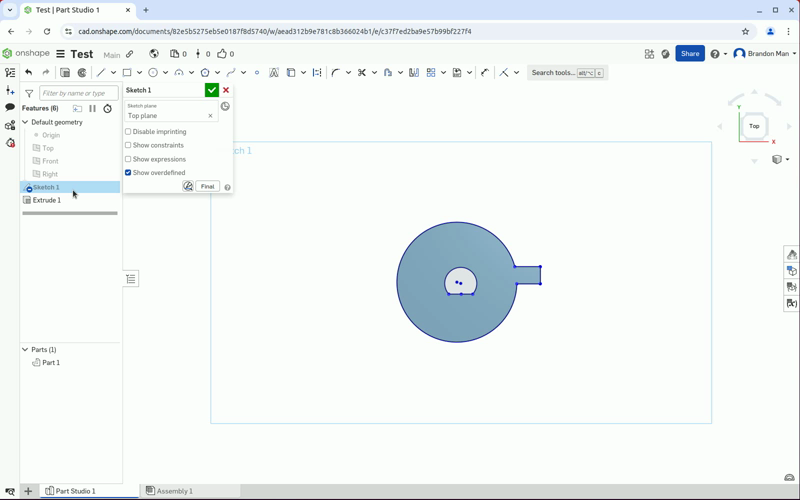
mouse_move(229, 92)
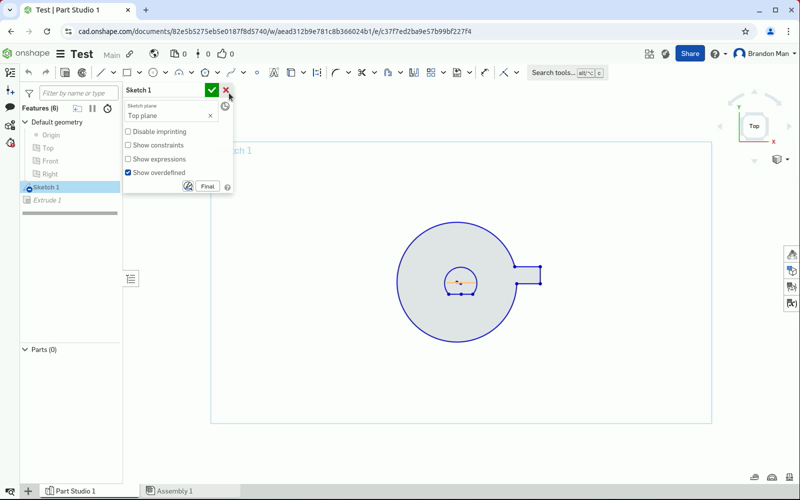
click(229, 92)
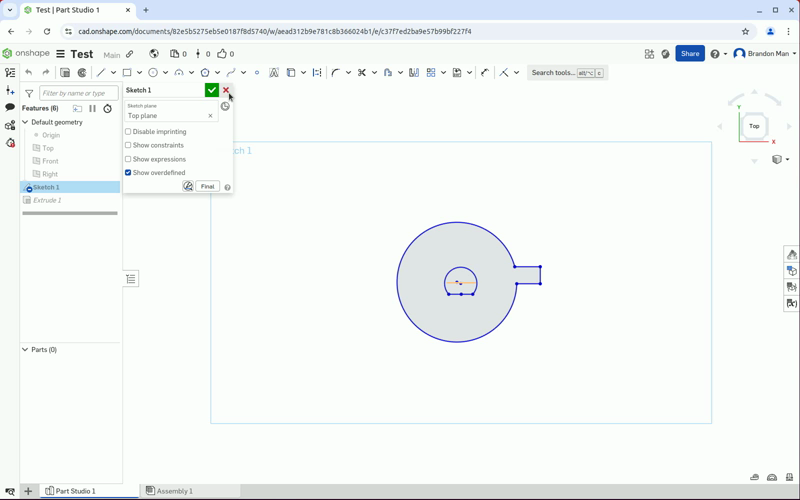
key(shift+s)
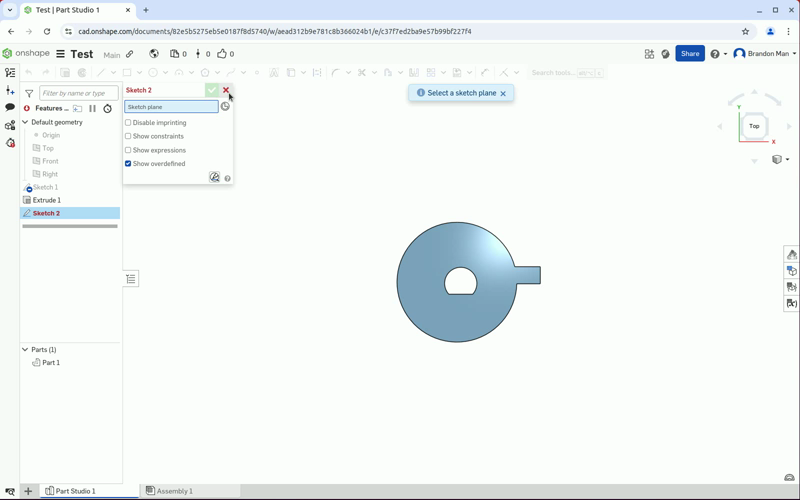
mouse_move(73, 150)
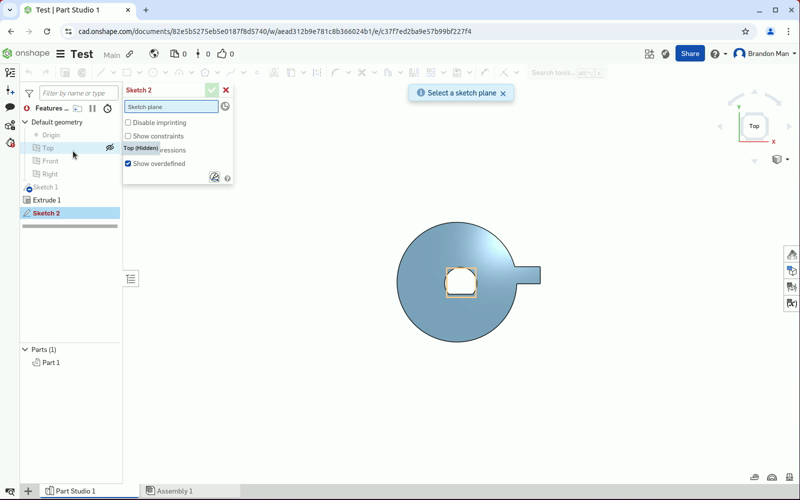
click(73, 150)
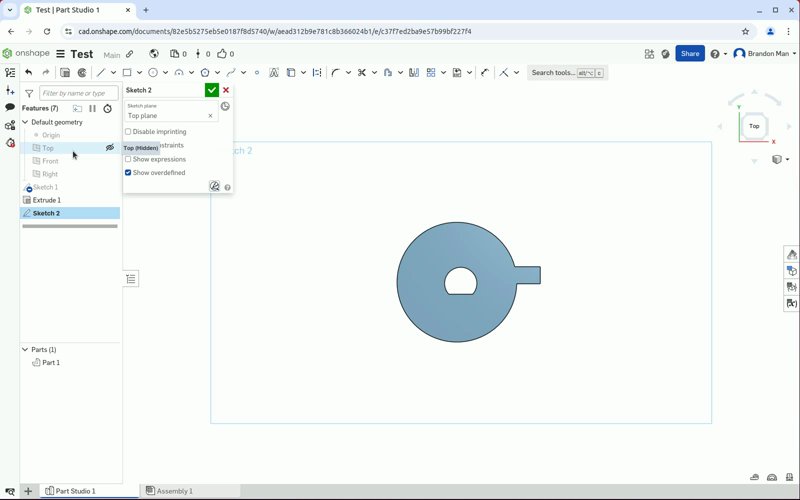
mouse_move(73, 352)
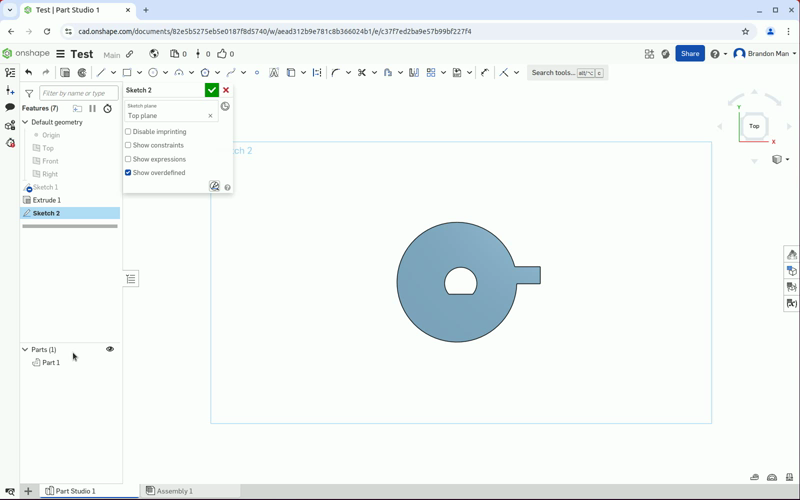
key(y)
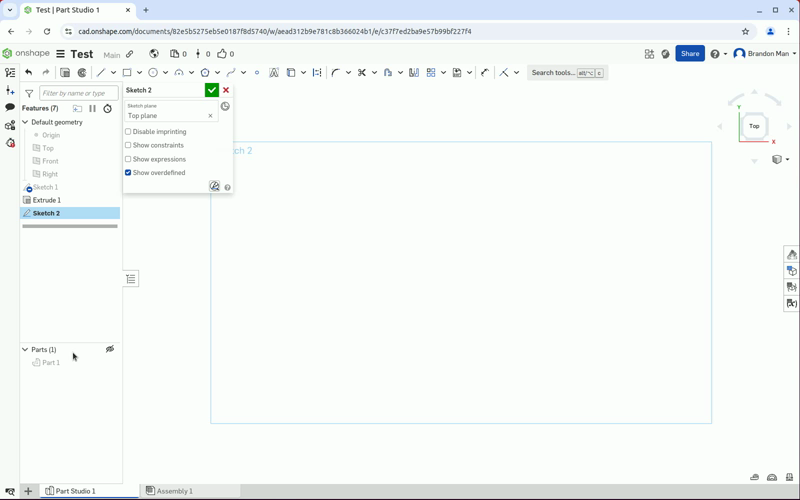
key(a)
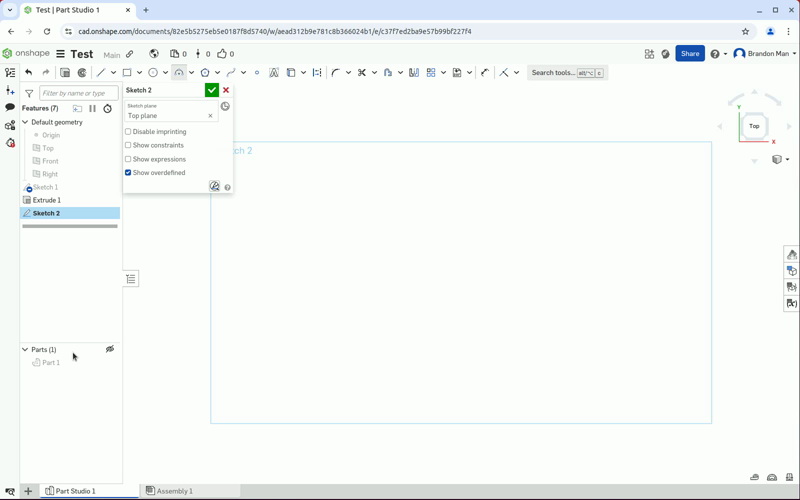
key_down(shift)
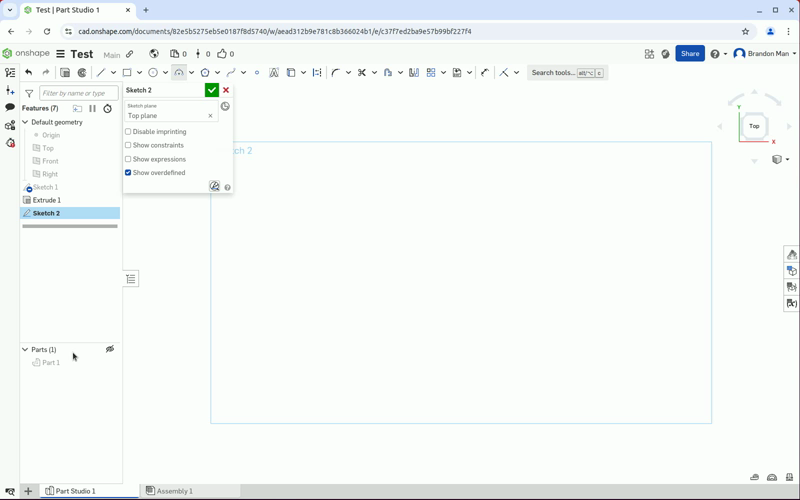
mouse_move(514, 266)
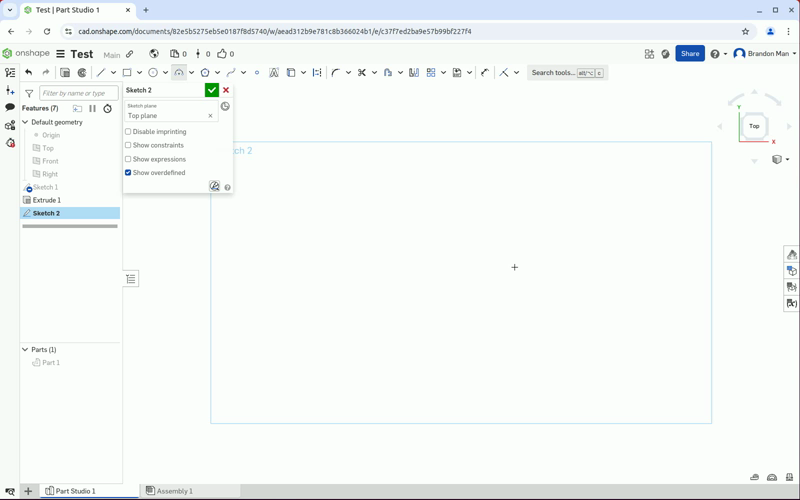
click(514, 266)
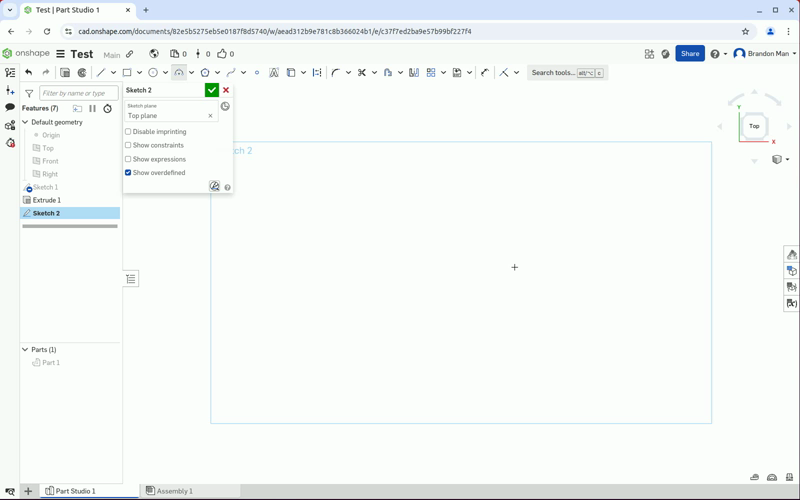
key_up(shift)
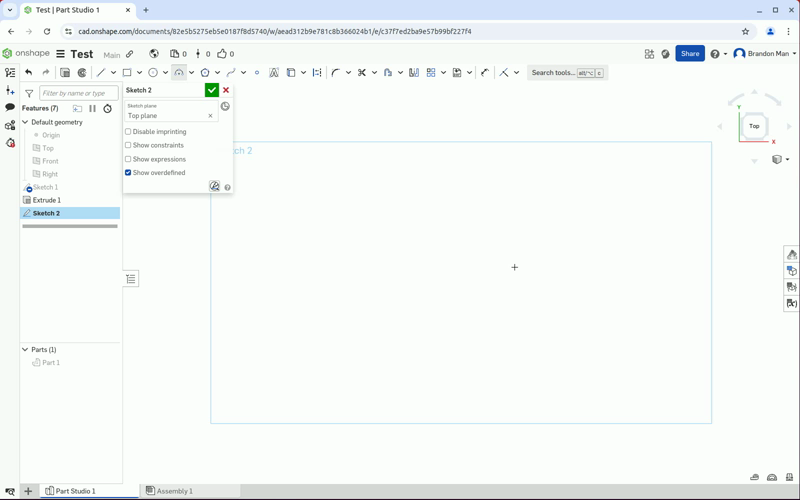
key_down(shift)
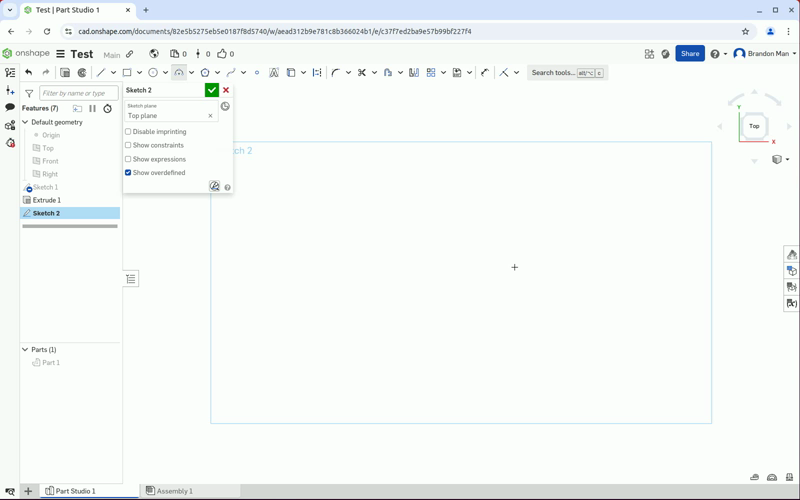
mouse_move(516, 283)
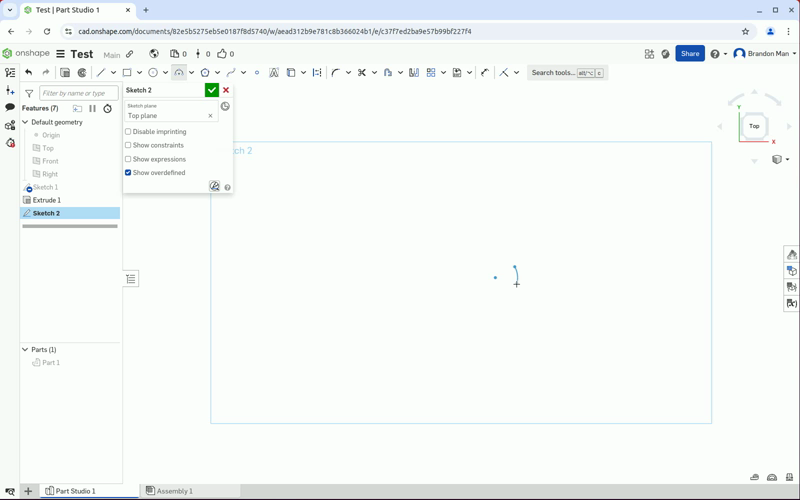
click(516, 283)
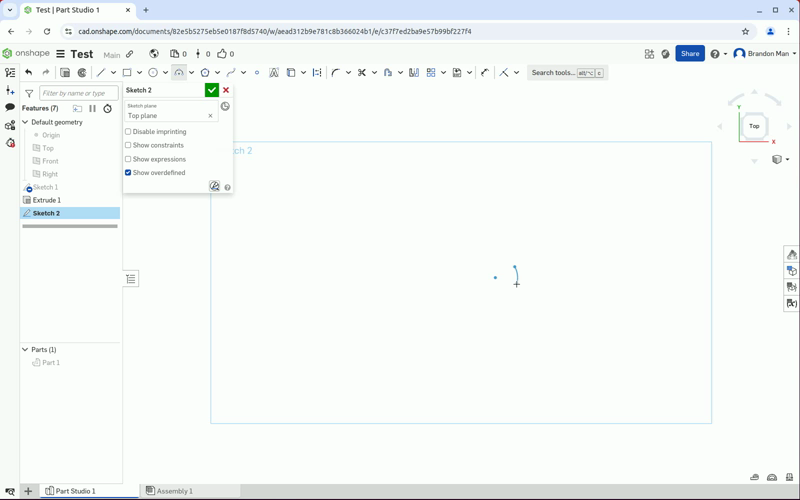
mouse_move(397, 291)
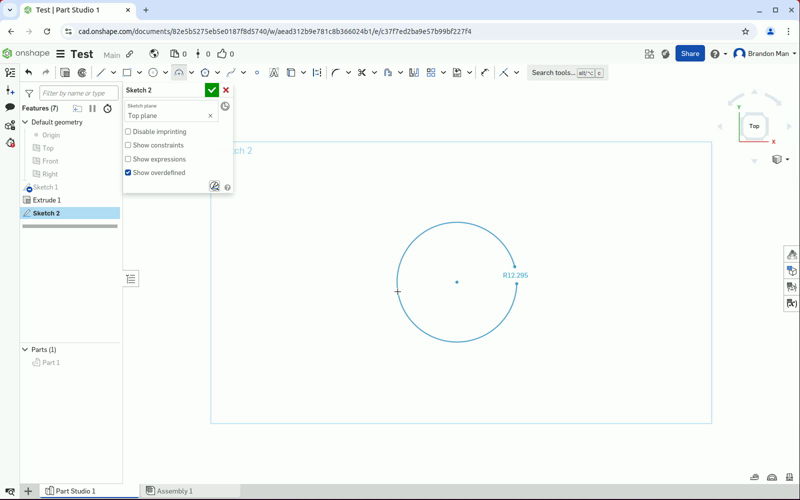
click(397, 291)
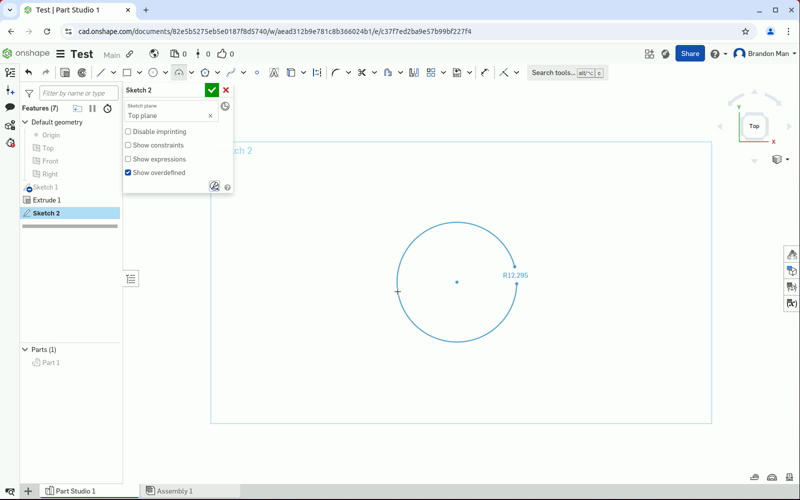
key_up(shift)
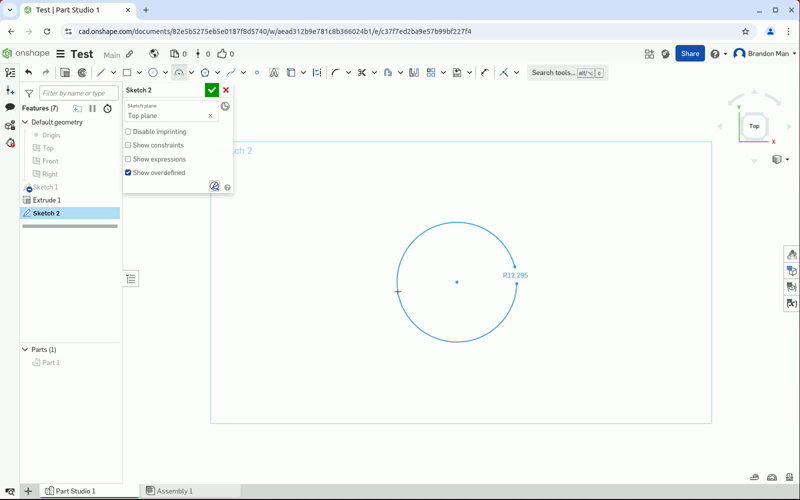
key(esc)
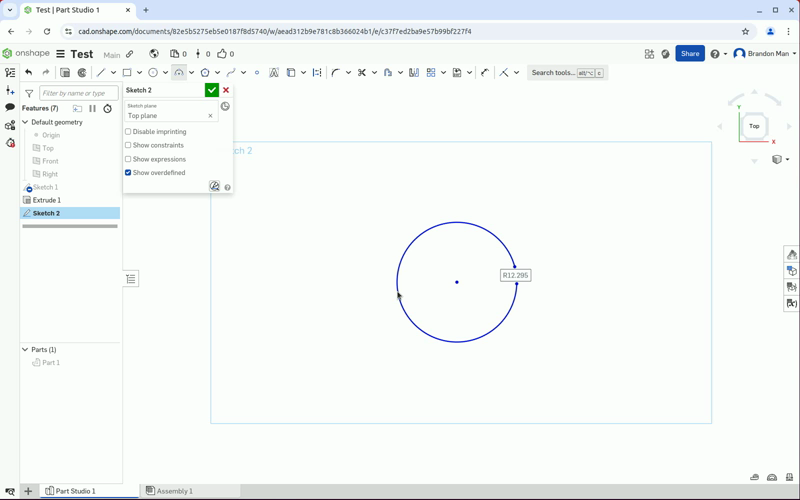
key(l)
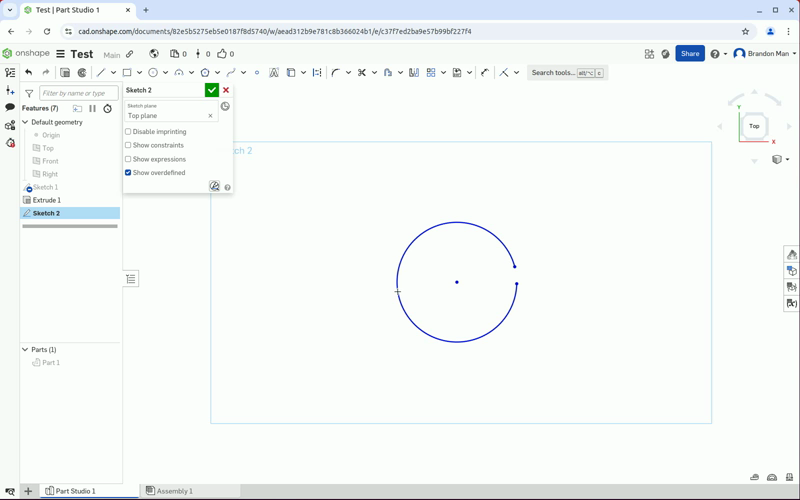
mouse_move(516, 283)
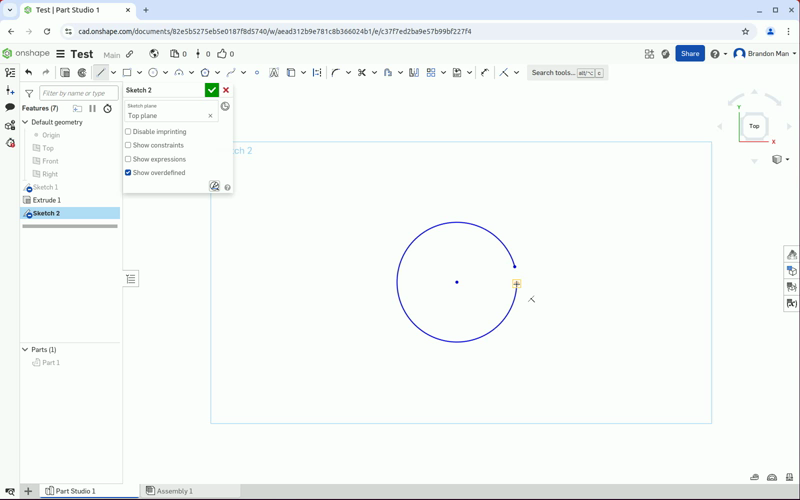
click(516, 283)
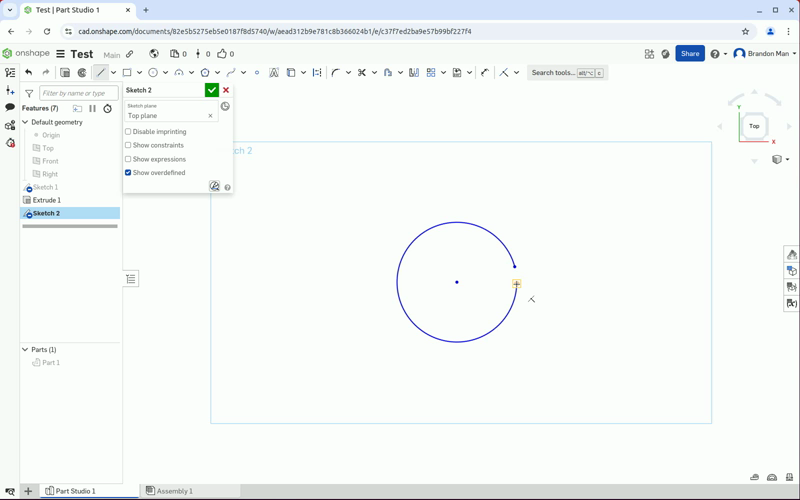
key_down(shift)
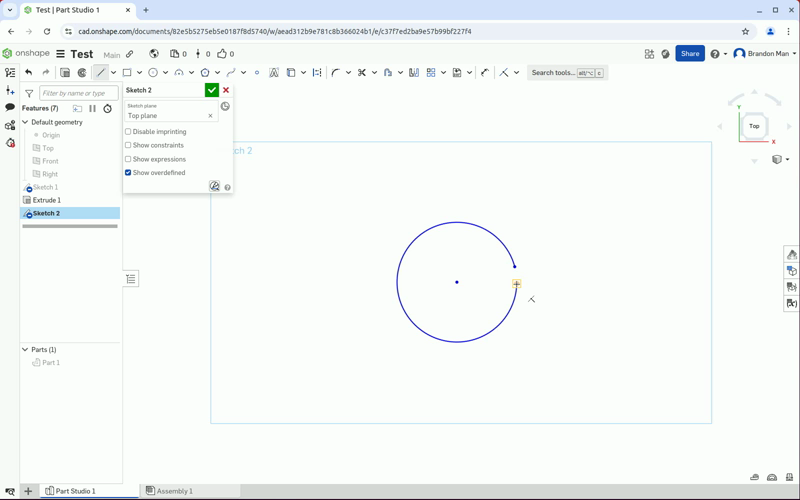
mouse_move(546, 283)
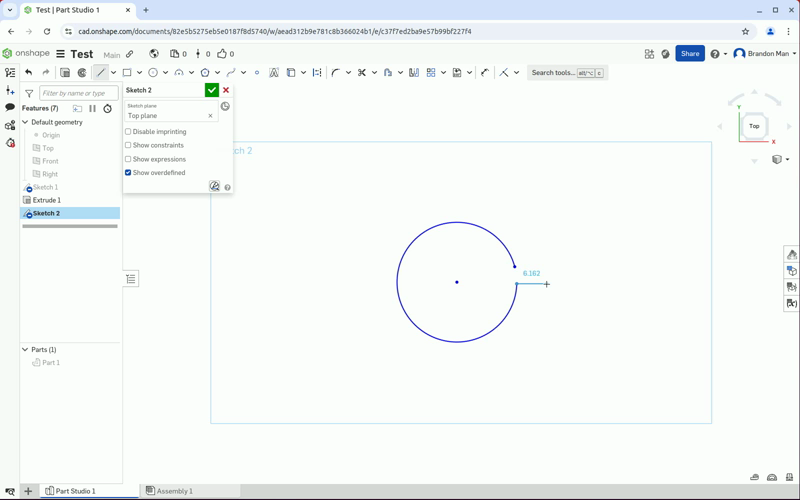
mouse_move(540, 283)
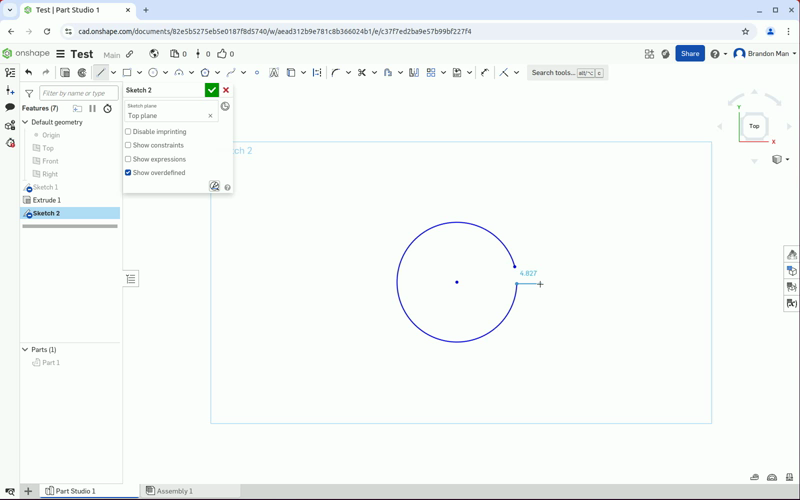
click(540, 283)
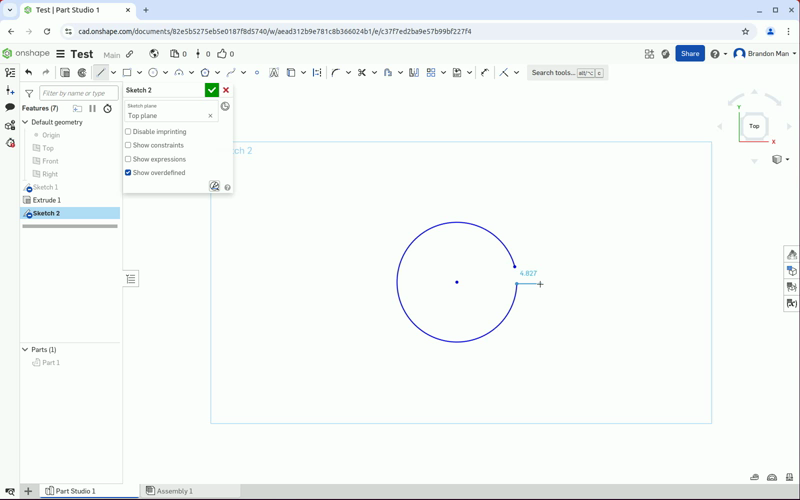
key_up(shift)
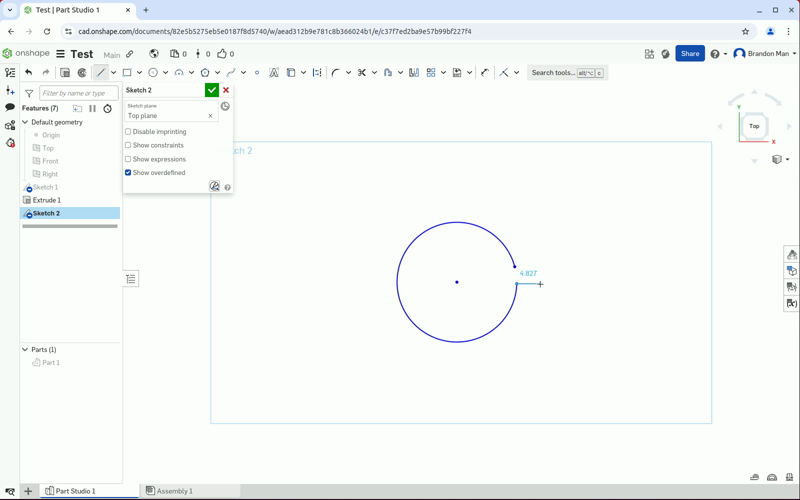
key_down(shift)
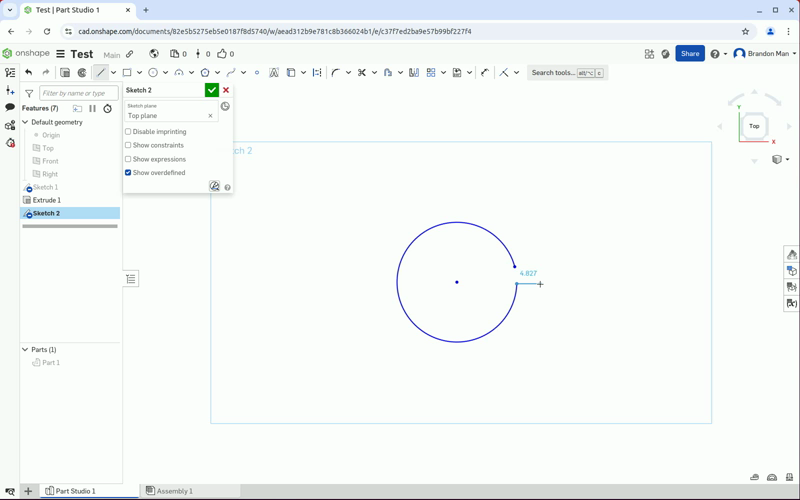
mouse_move(570, 283)
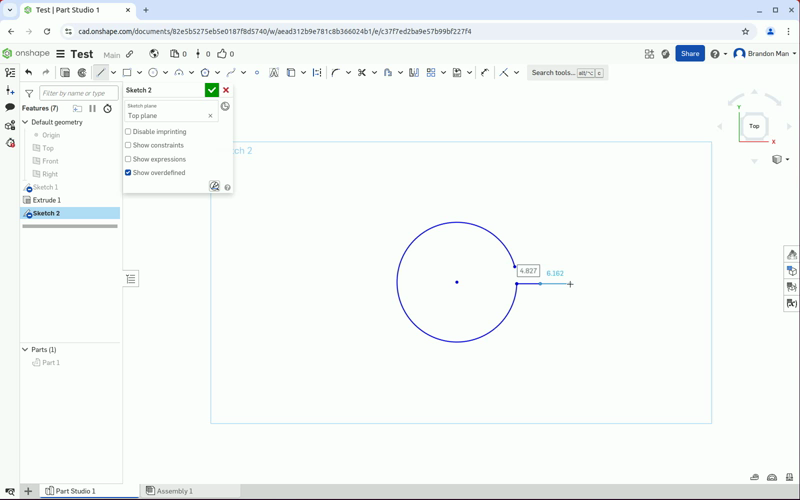
mouse_move(540, 266)
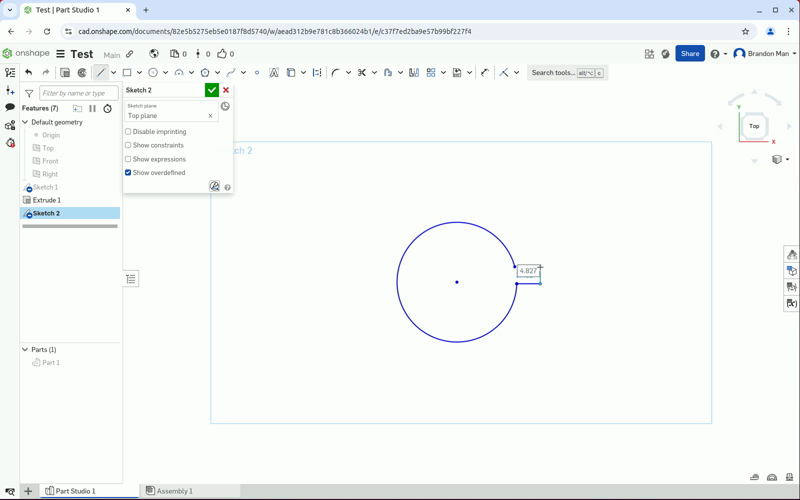
click(540, 266)
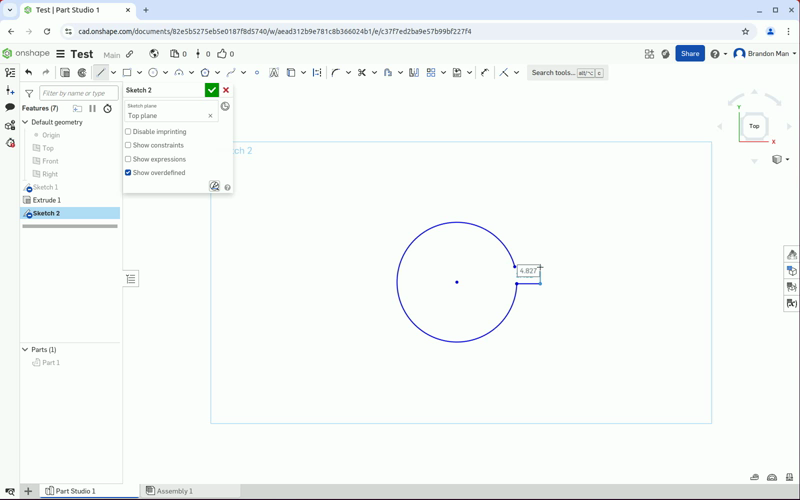
key_up(shift)
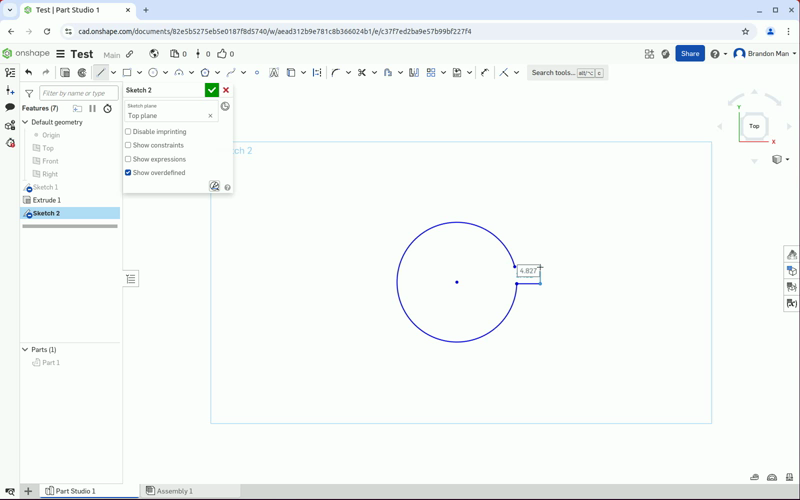
mouse_move(570, 266)
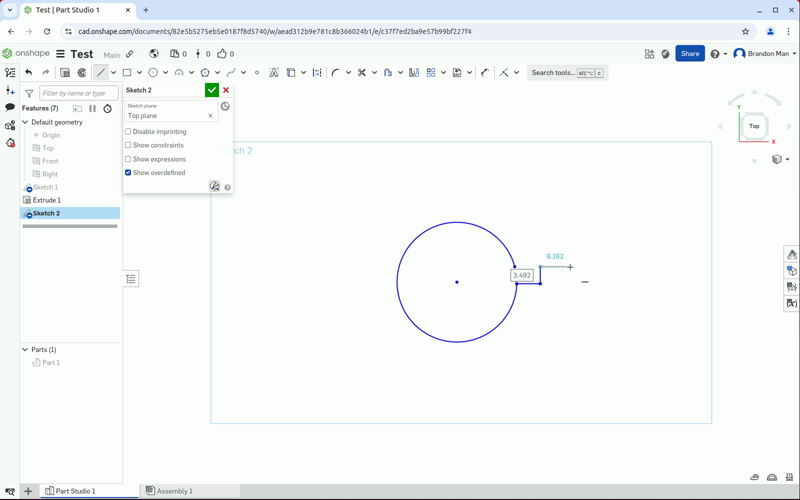
key_down(shift)
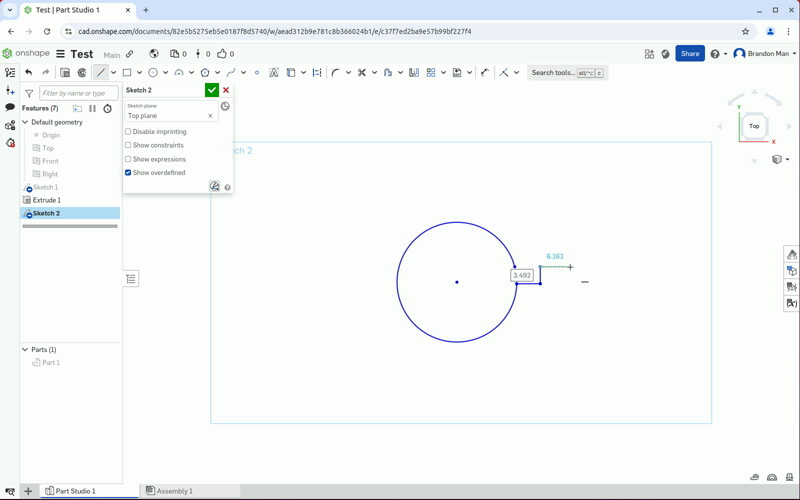
mouse_move(514, 266)
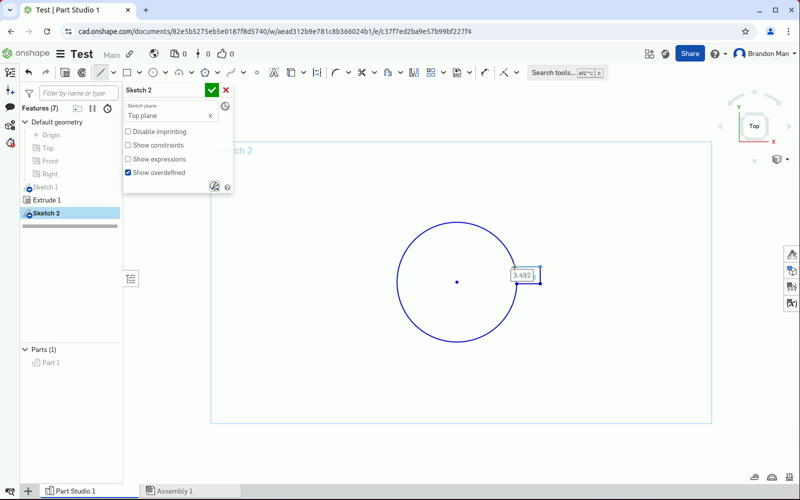
key_up(shift)
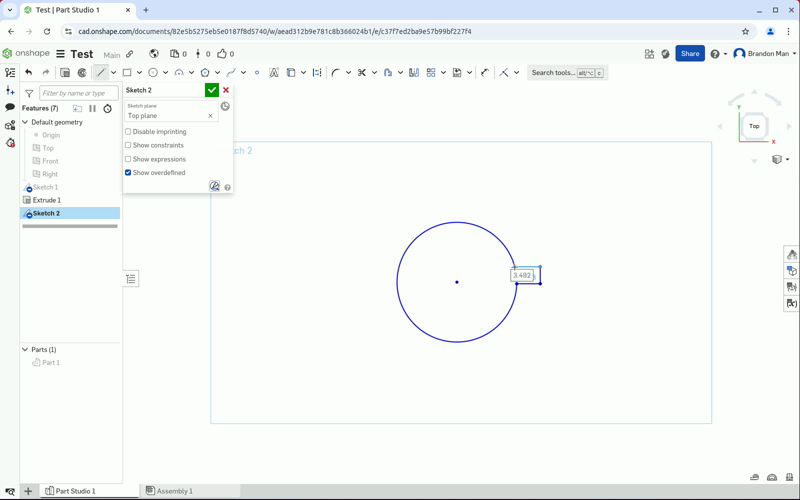
click(514, 266)
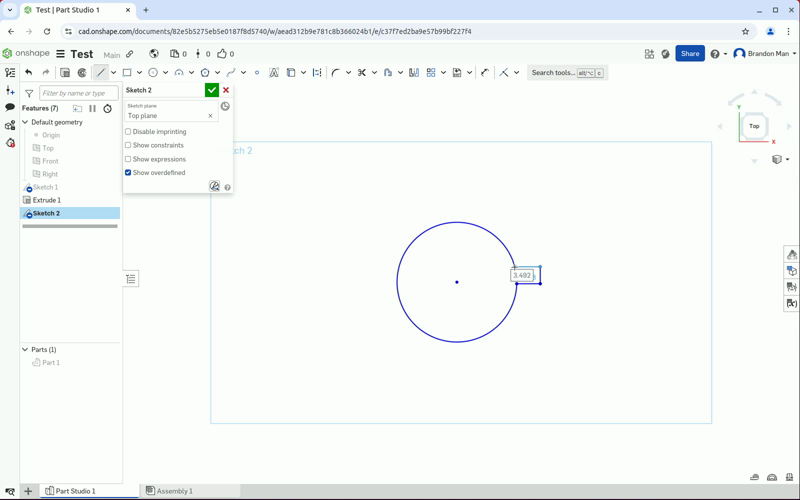
key(esc)
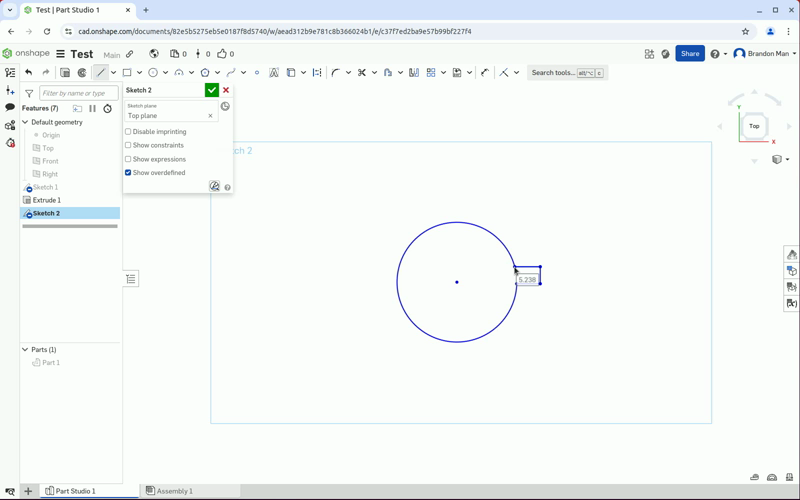
key(l)
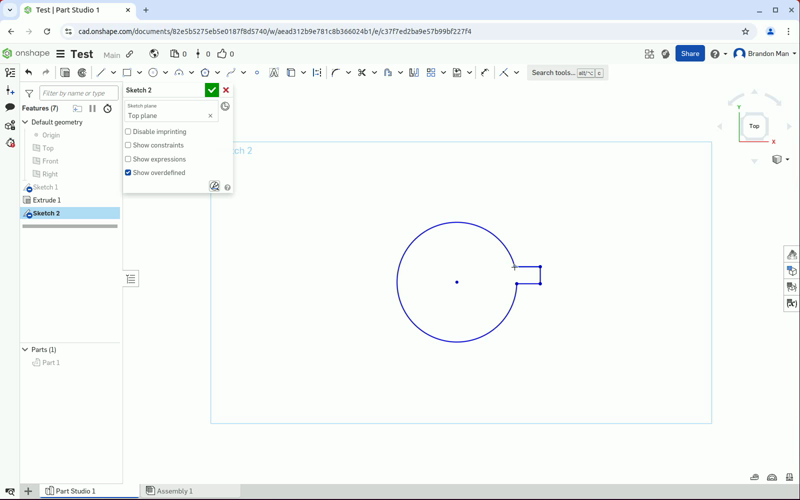
key_down(shift)
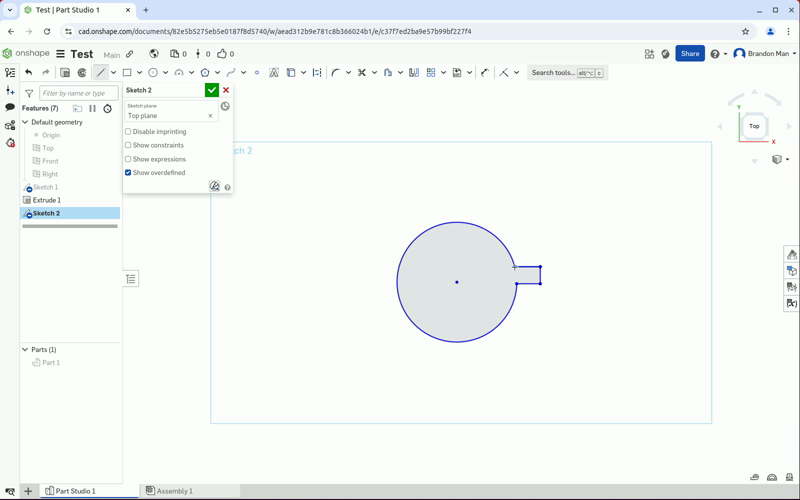
mouse_move(448, 294)
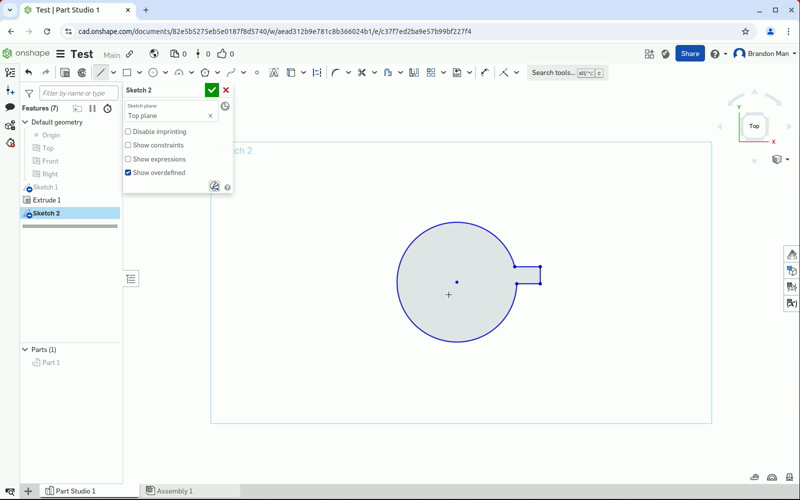
click(448, 294)
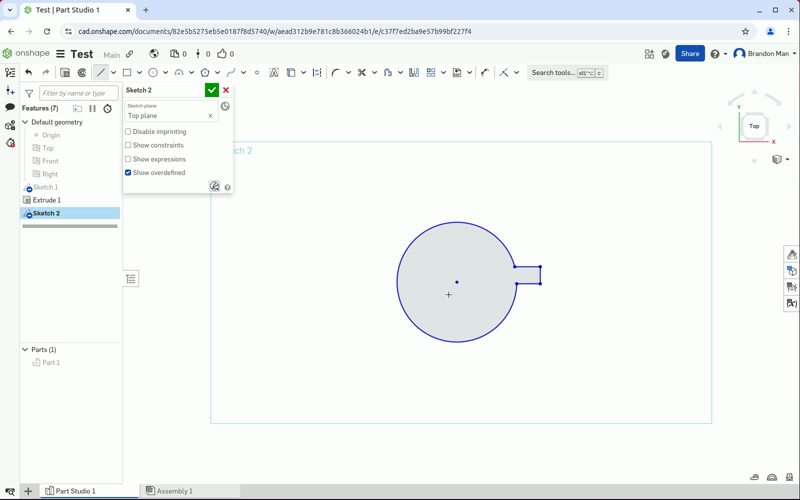
key_up(shift)
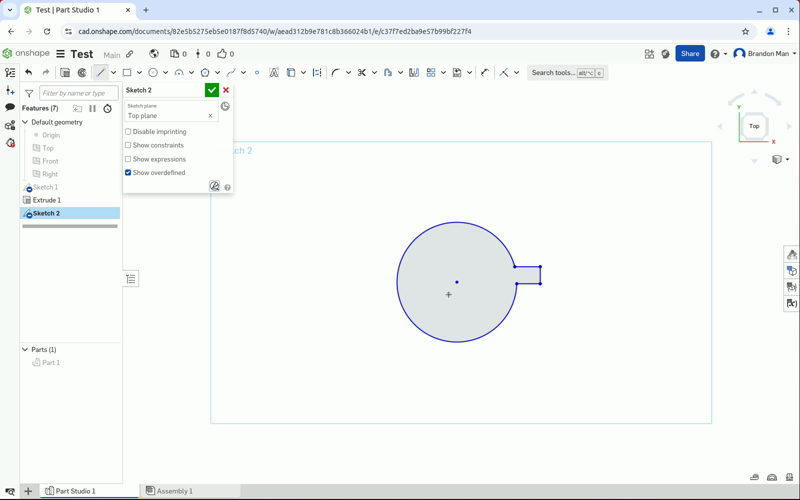
key_down(shift)
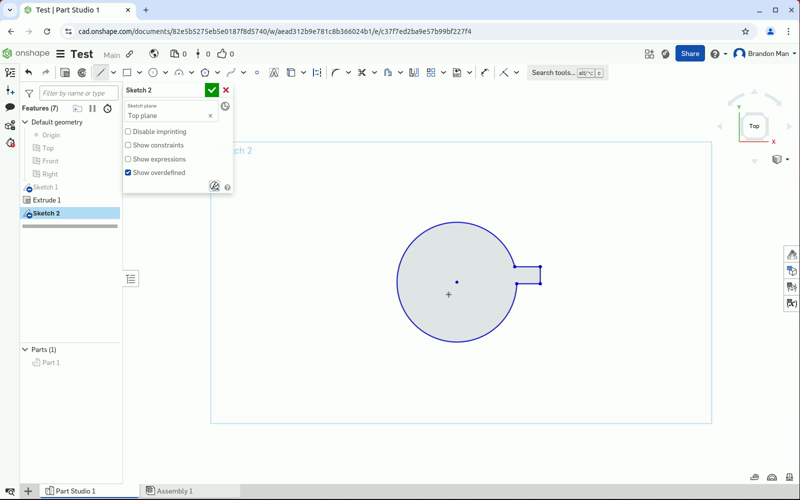
mouse_move(478, 294)
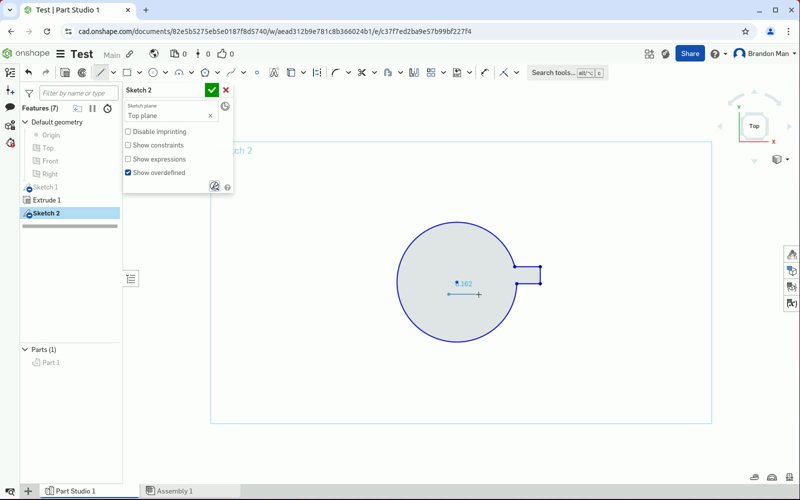
mouse_move(461, 294)
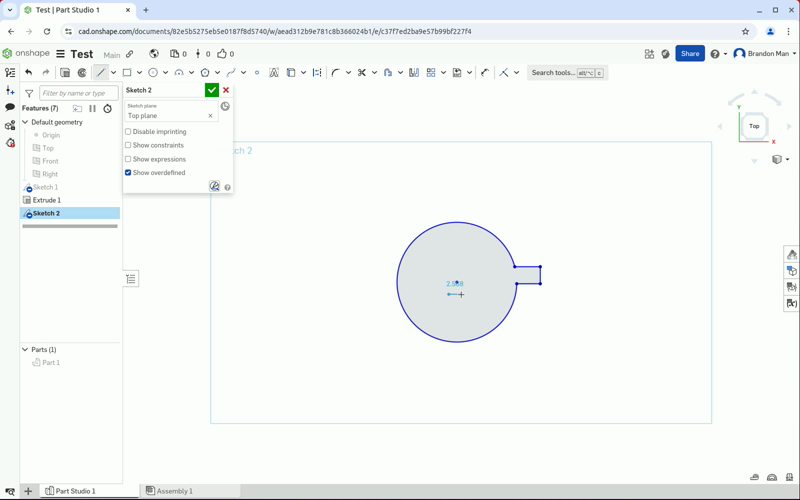
click(461, 294)
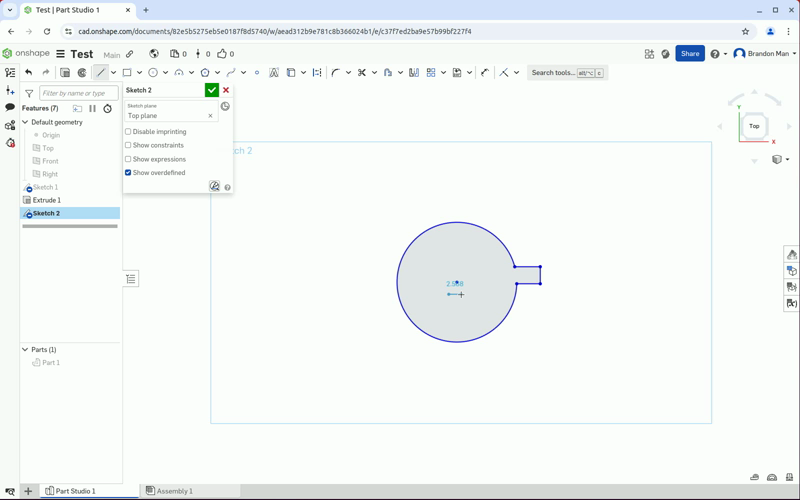
key_up(shift)
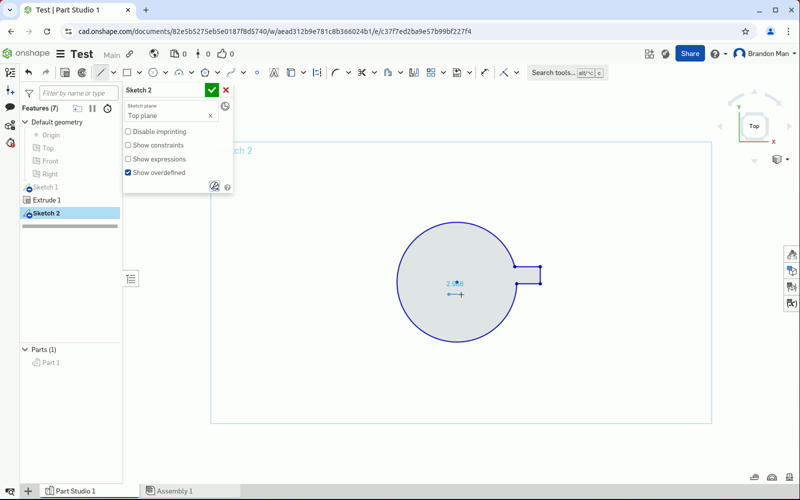
key_down(shift)
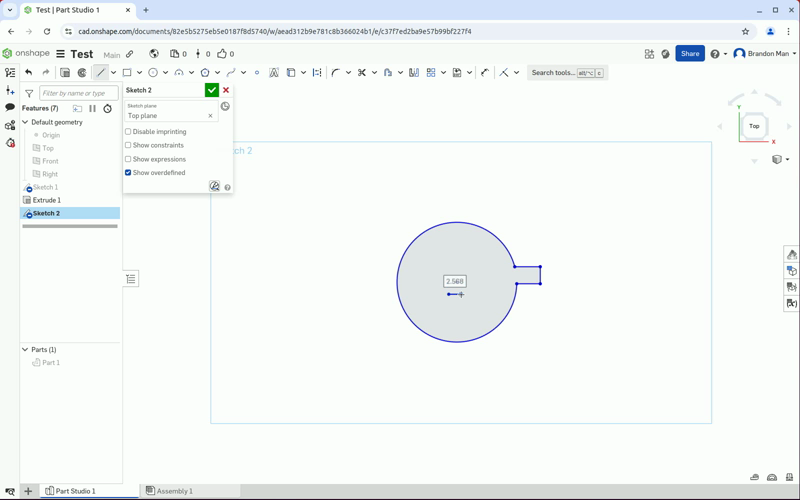
mouse_move(491, 294)
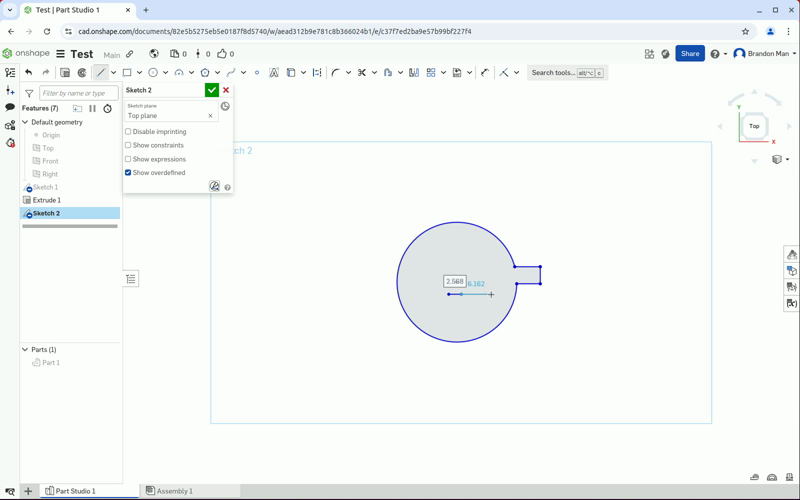
mouse_move(472, 294)
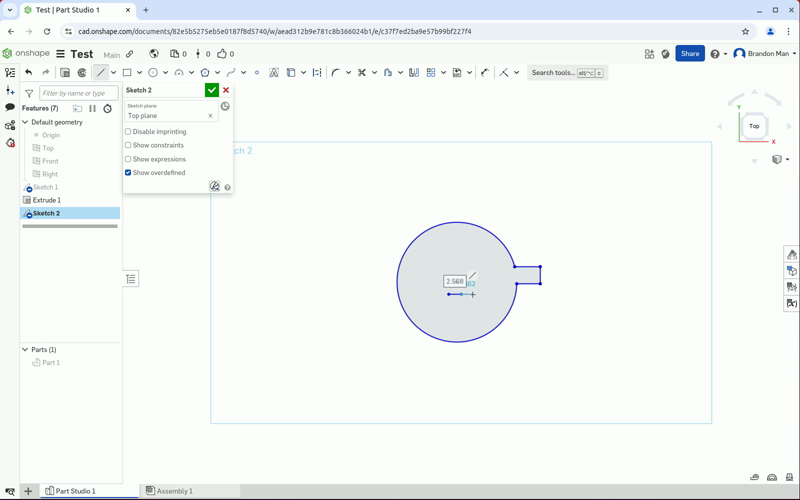
click(472, 294)
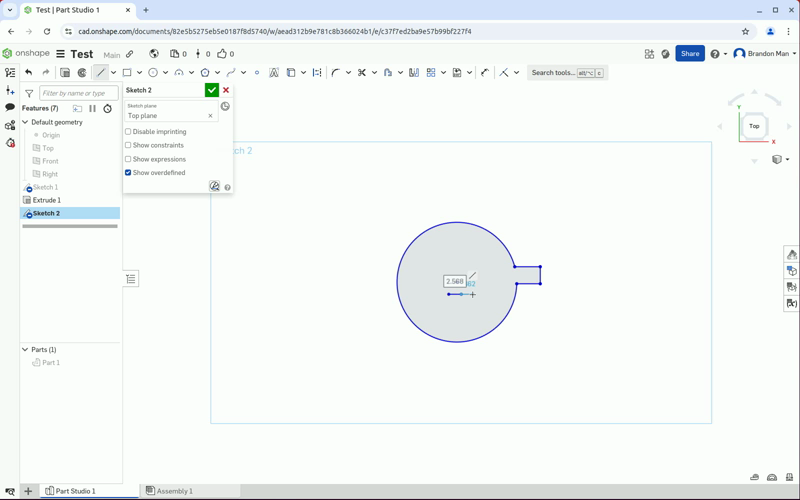
key_up(shift)
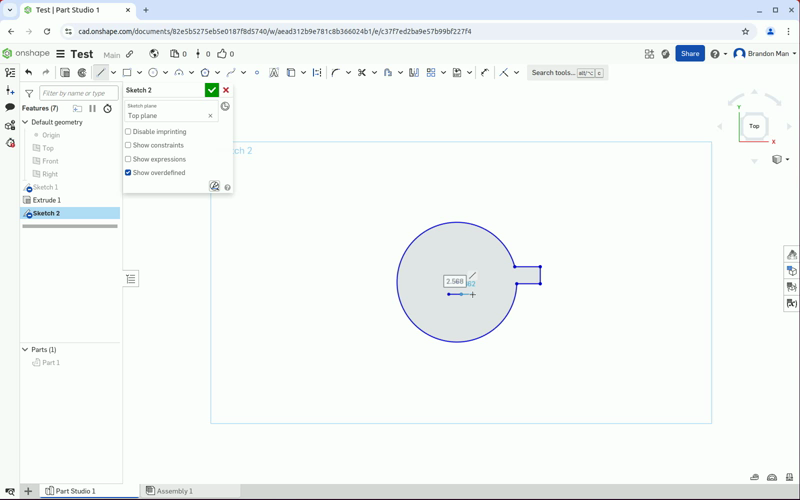
key(esc)
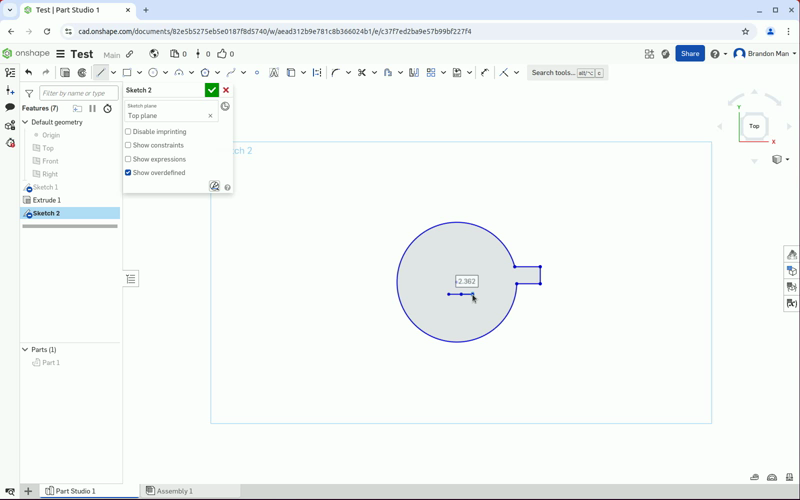
key(a)
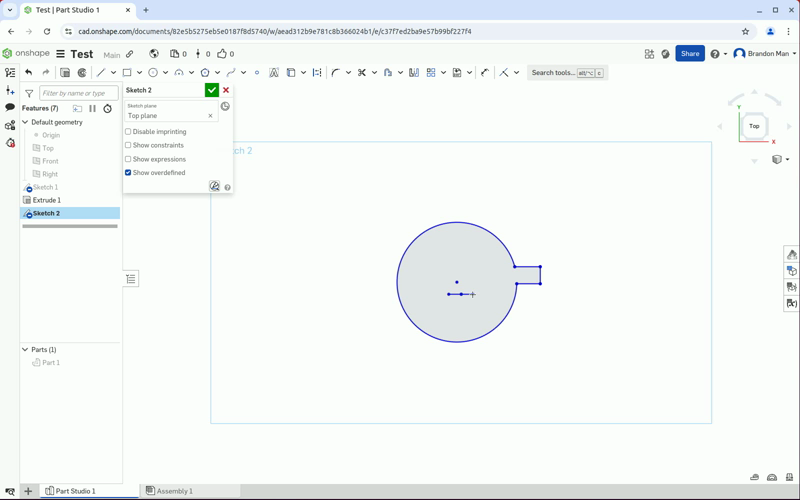
mouse_move(472, 294)
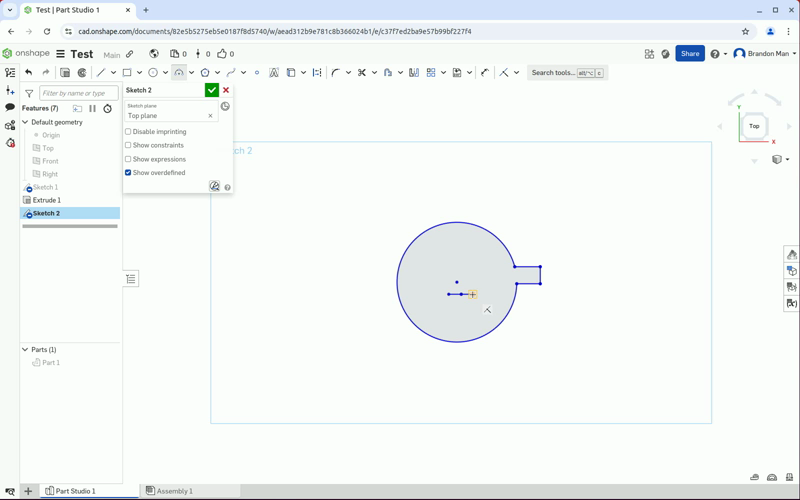
click(472, 294)
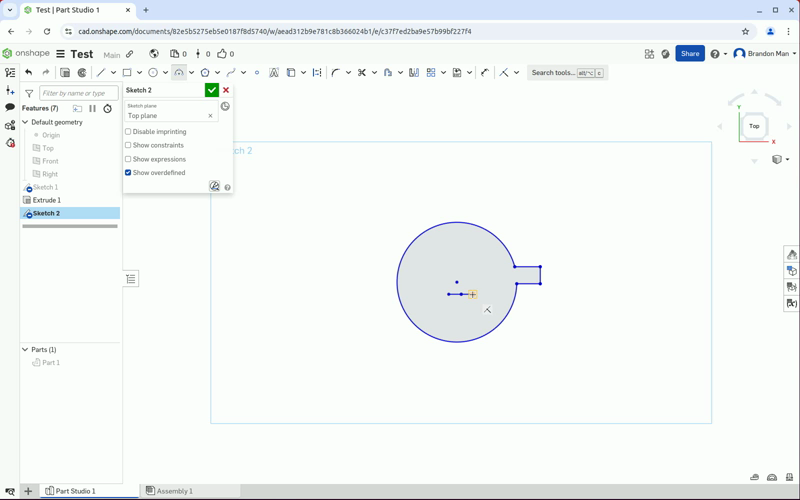
mouse_move(448, 294)
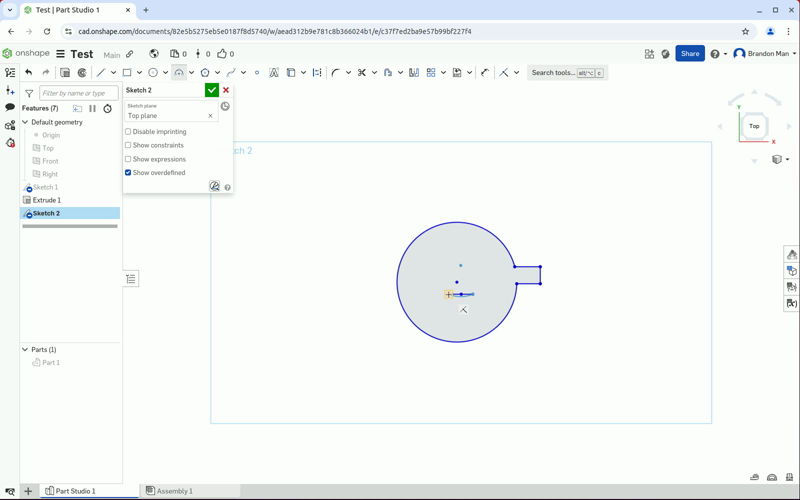
click(448, 294)
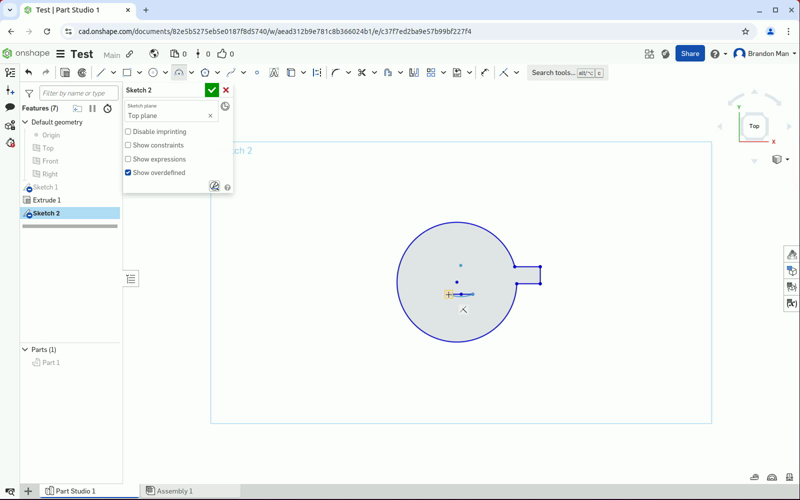
key_down(shift)
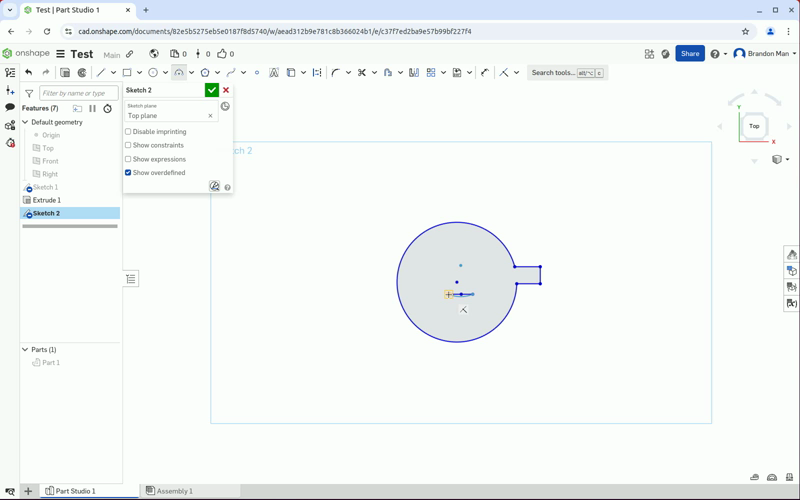
mouse_move(460, 267)
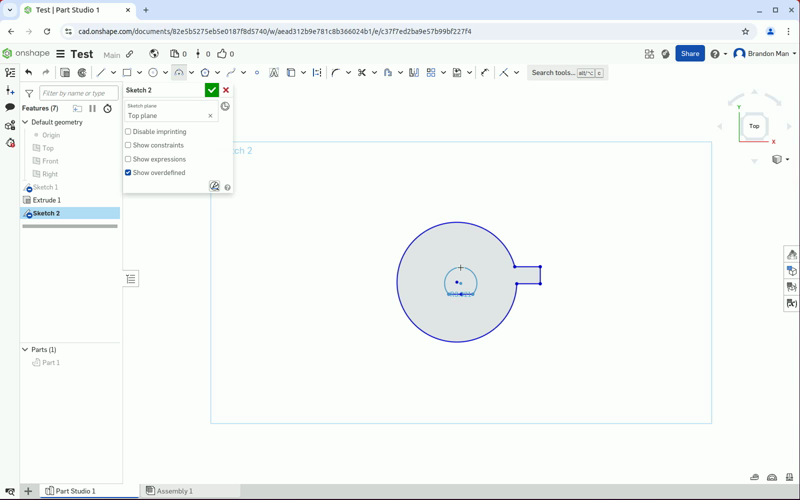
click(460, 267)
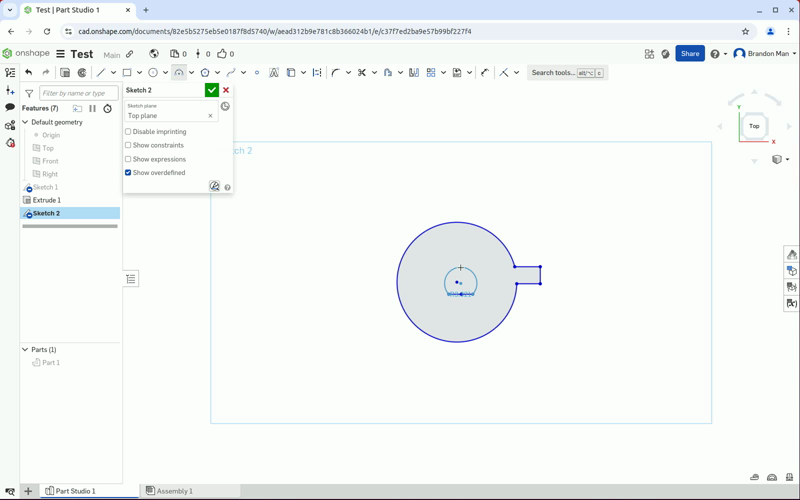
key_up(shift)
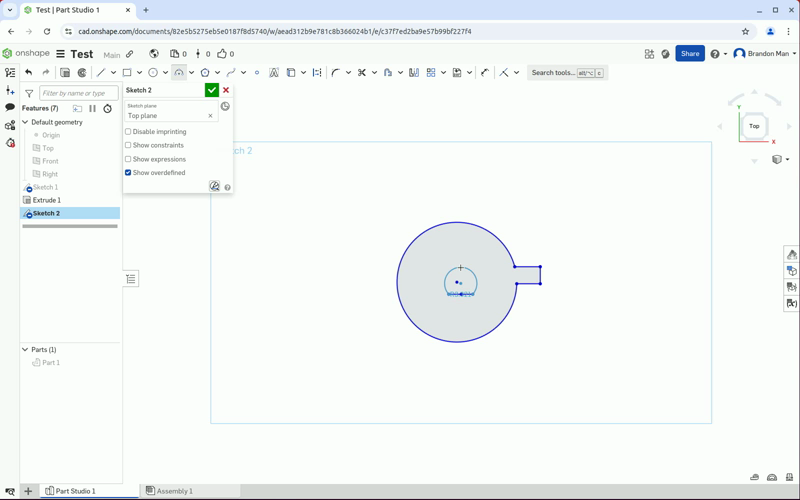
key(esc)
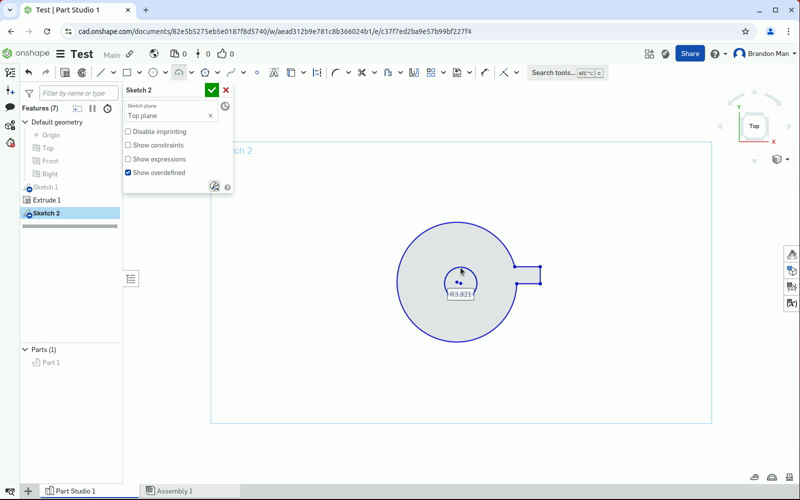
mouse_move(460, 323)
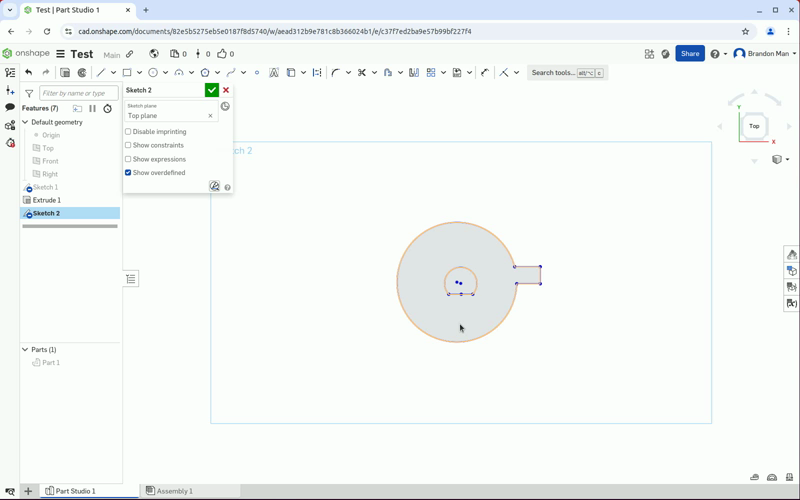
click(460, 323)
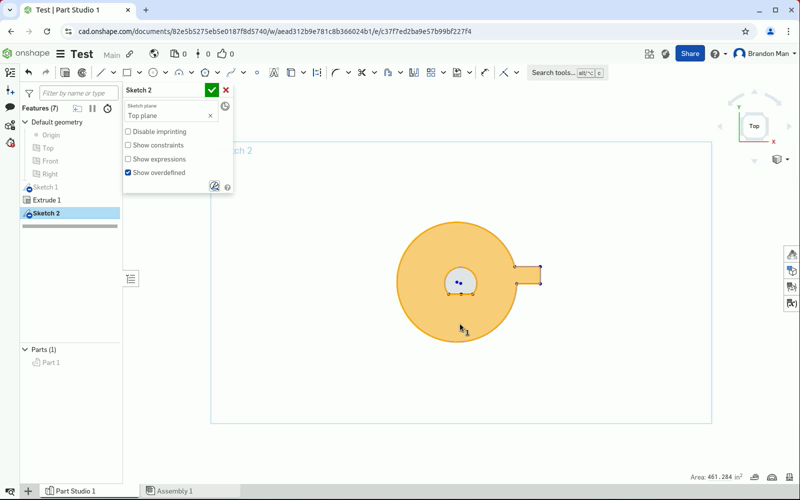
mouse_move(73, 352)
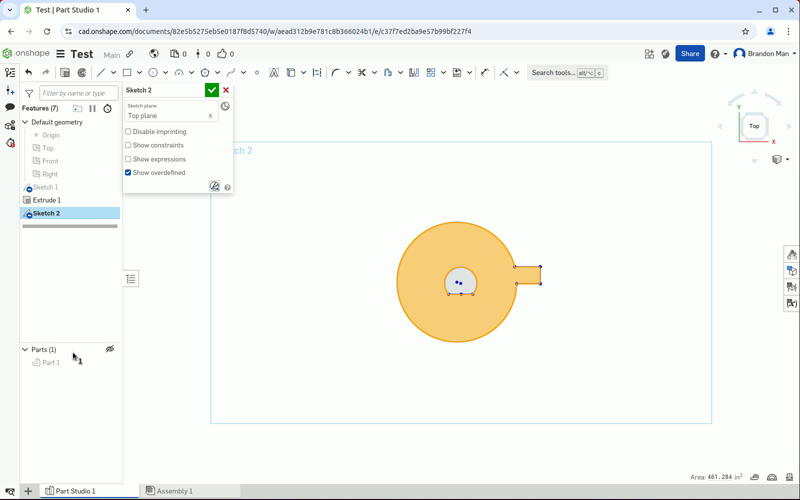
key(shift+y)
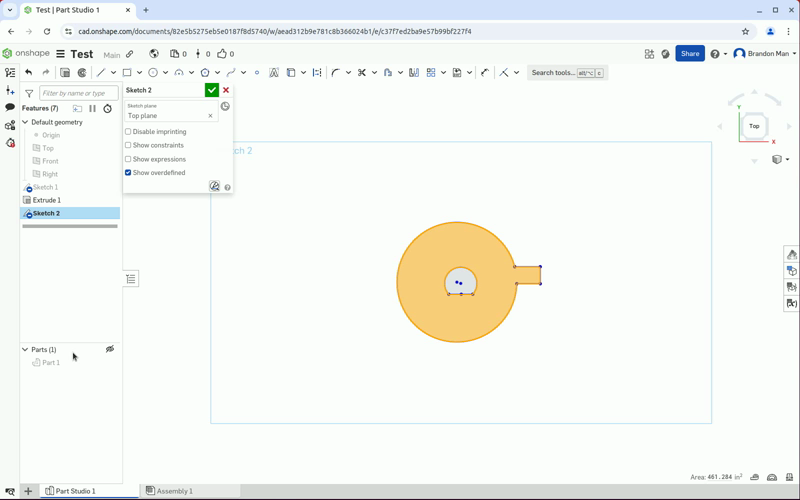
key(shift+e)
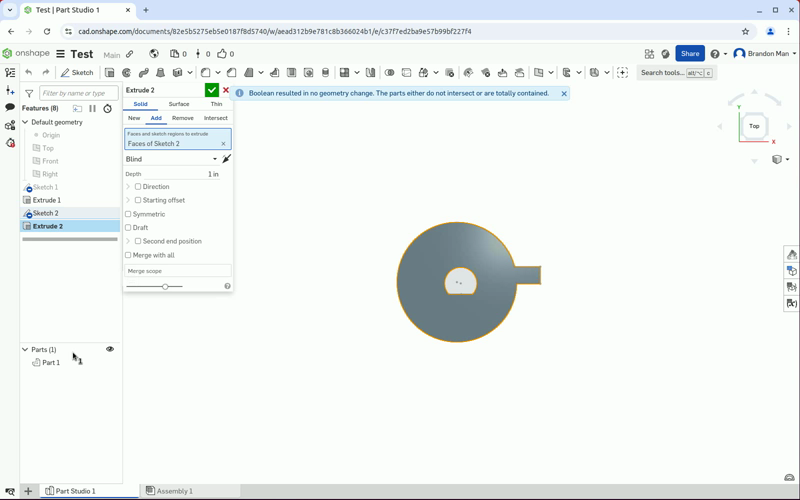
mouse_move(143, 106)
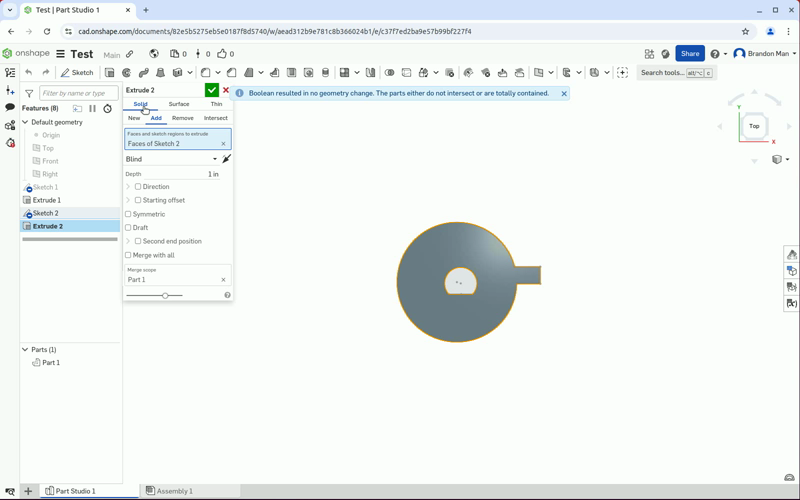
click(143, 106)
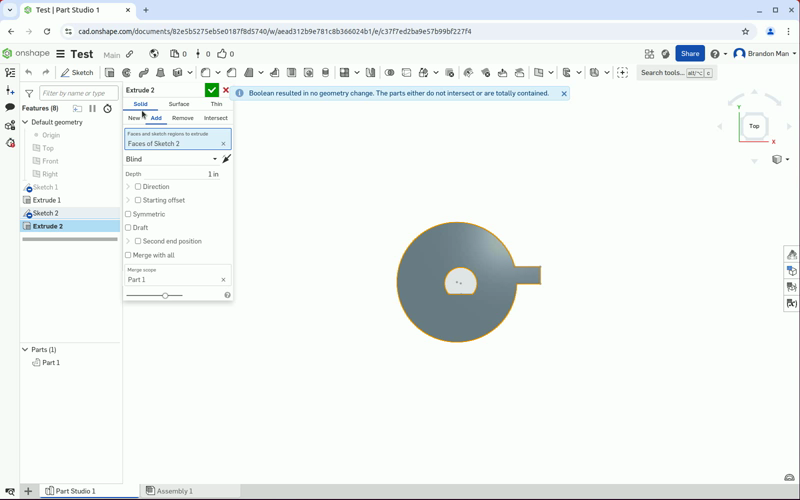
mouse_move(137, 120)
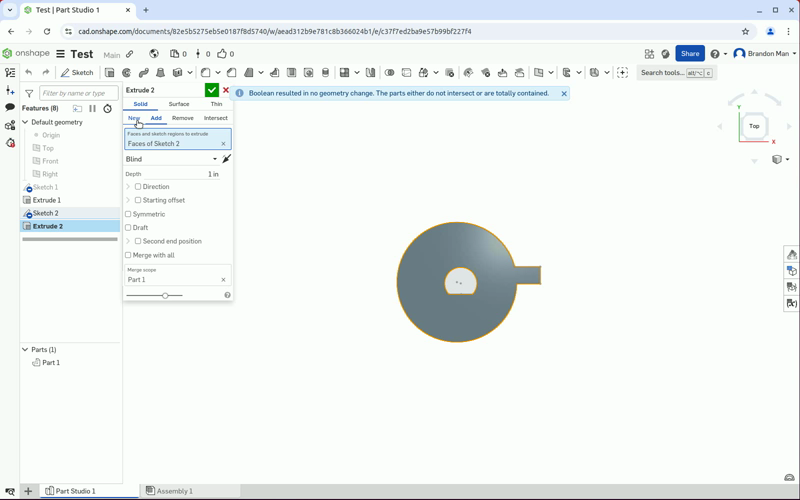
click(137, 120)
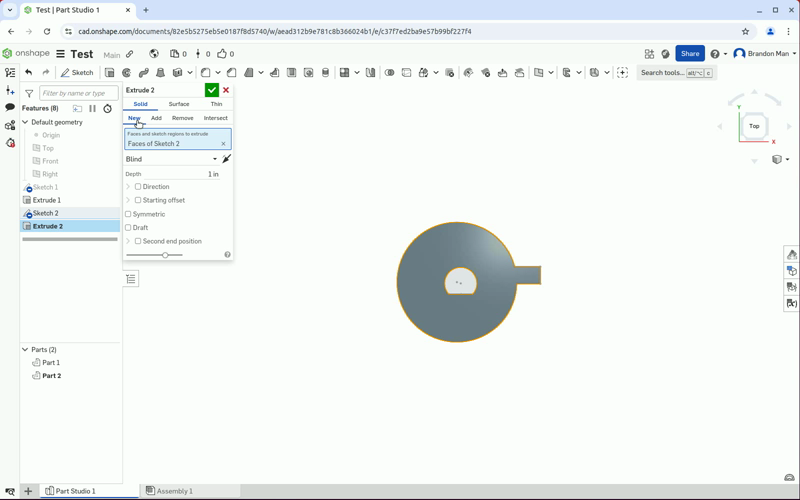
key(tab, 4)
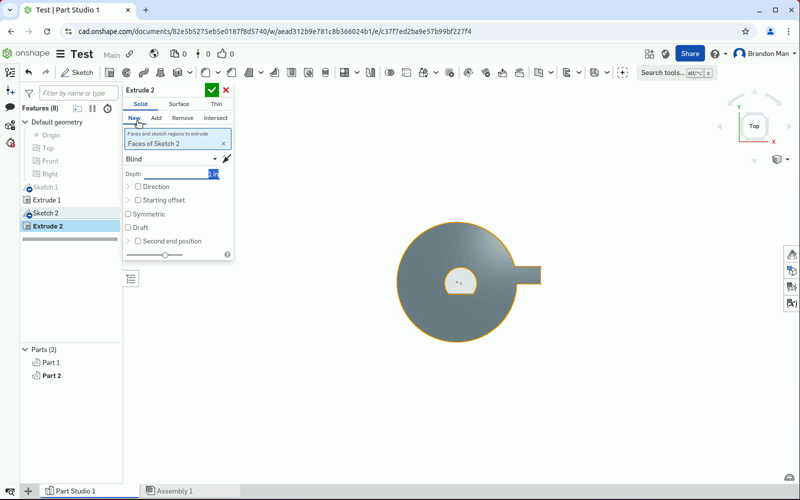
text(23.108)
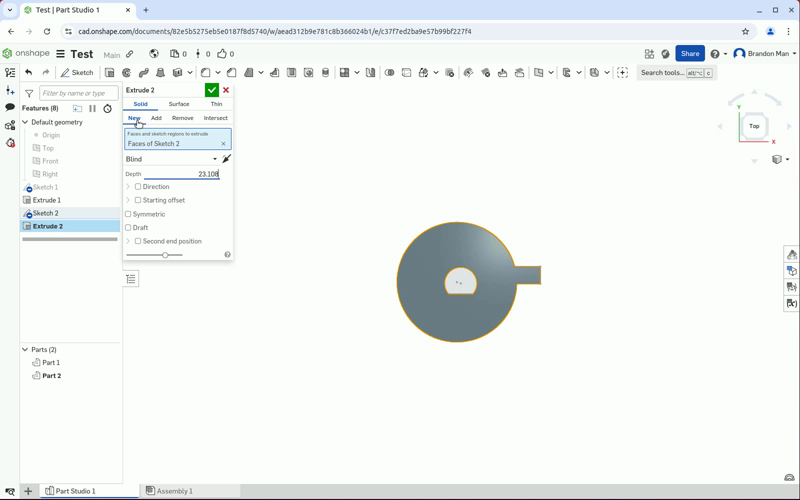
key(enter)
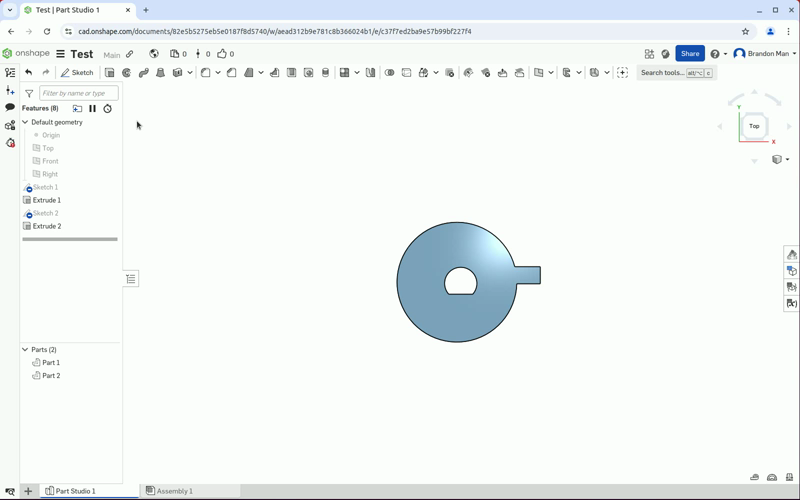
key(shift+h)
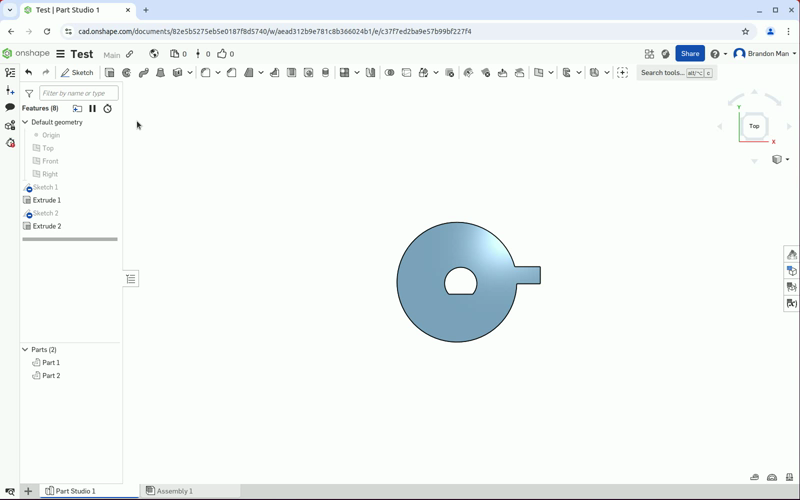
key(shift+h)
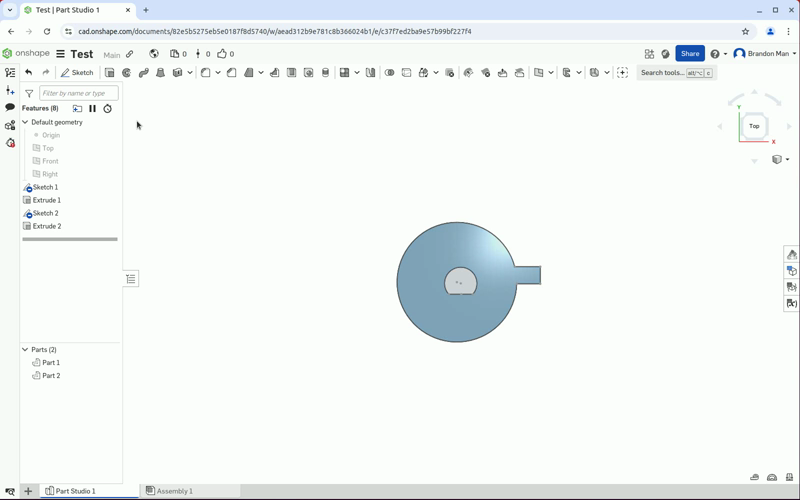
key(shift+7)
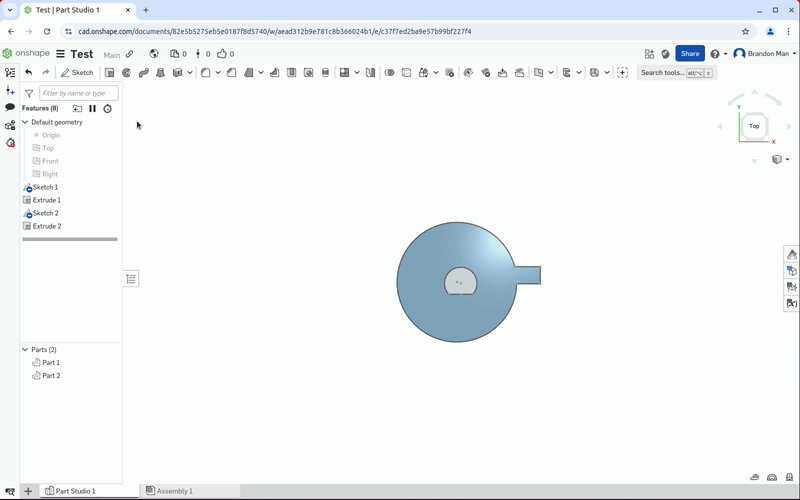
key(up, 3)
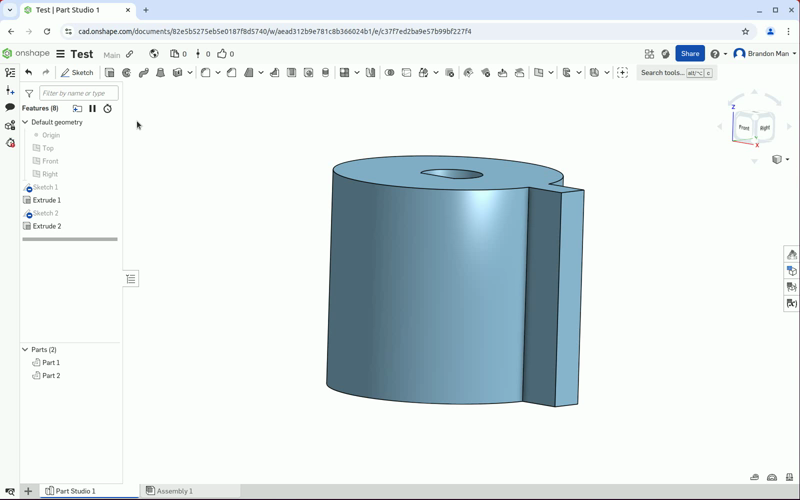
key(left, 3)
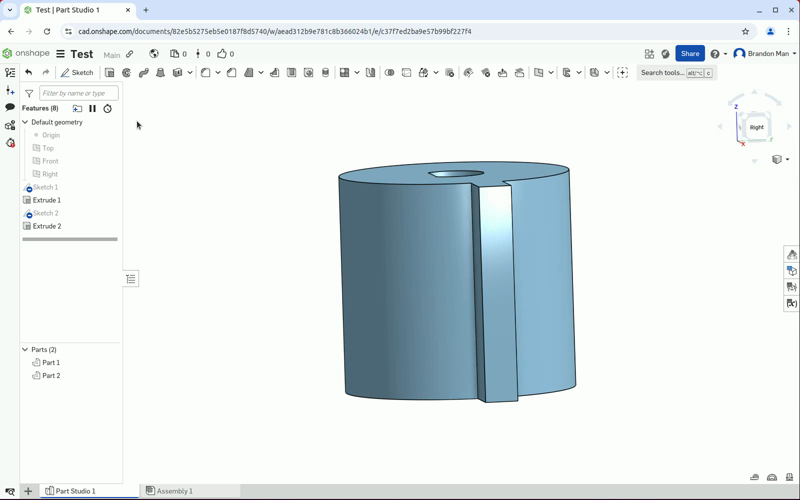
key(right, 3)
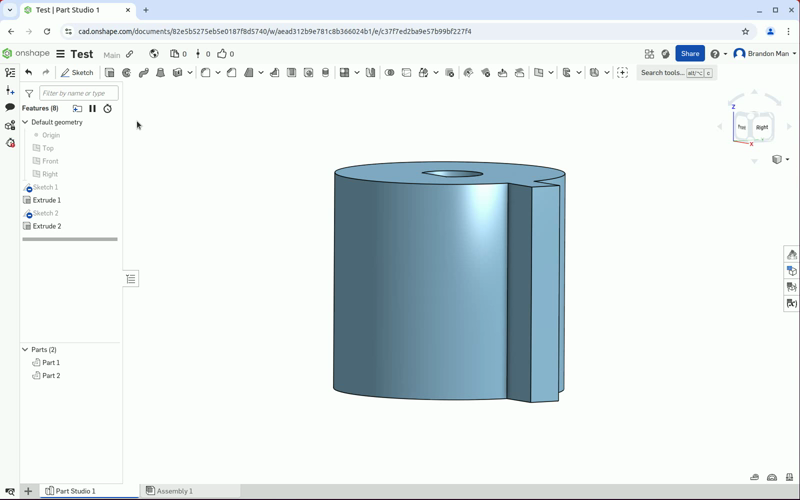
key(down, 3)
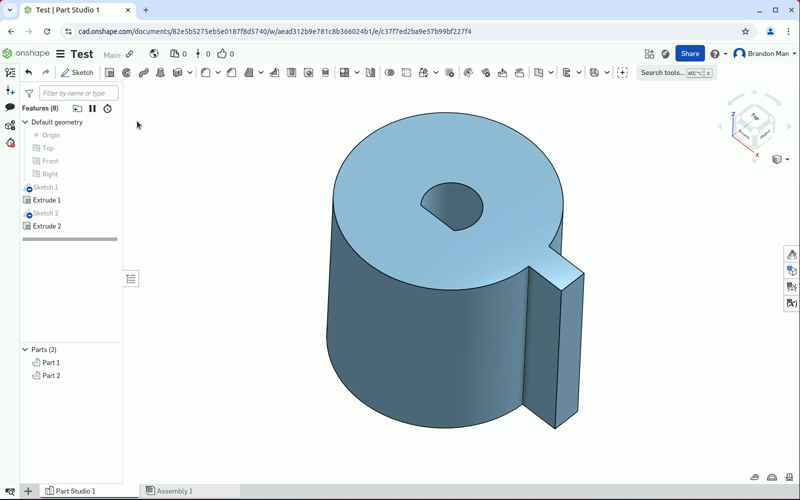
mouse_move(73, 189)
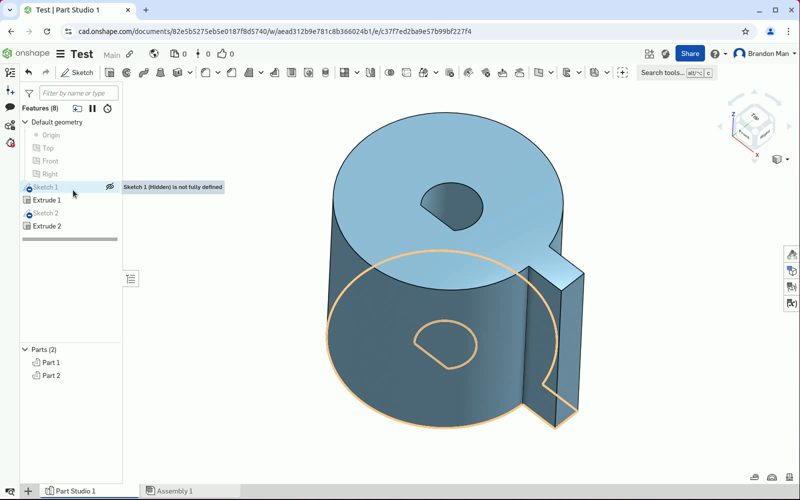
click(73, 189)